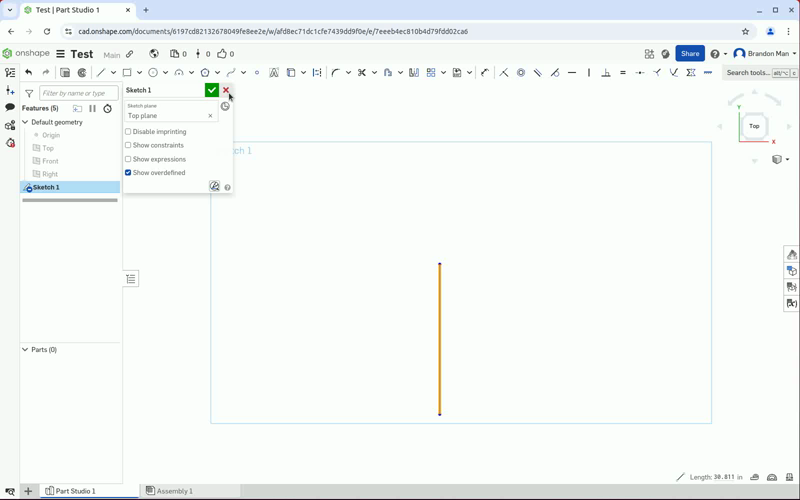
key(shift+h)
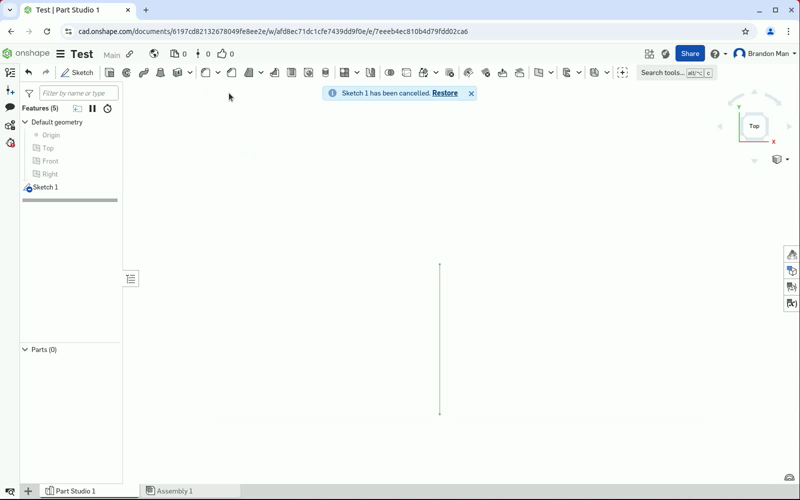
key(shift+s)
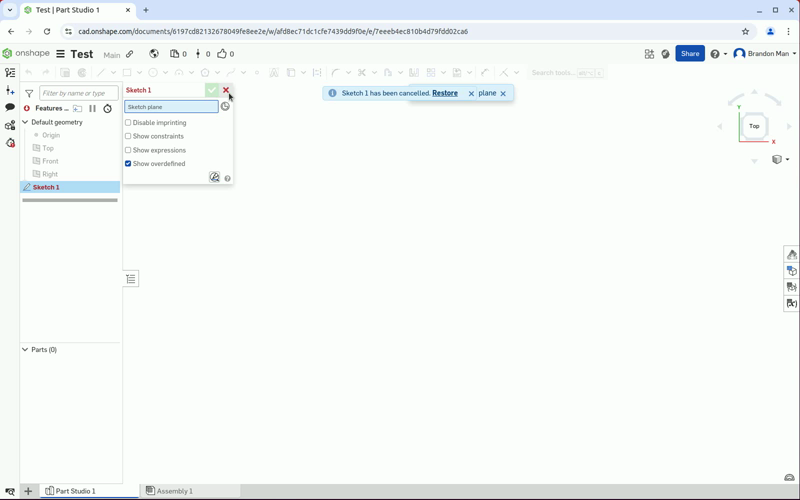
mouse_move(73, 150)
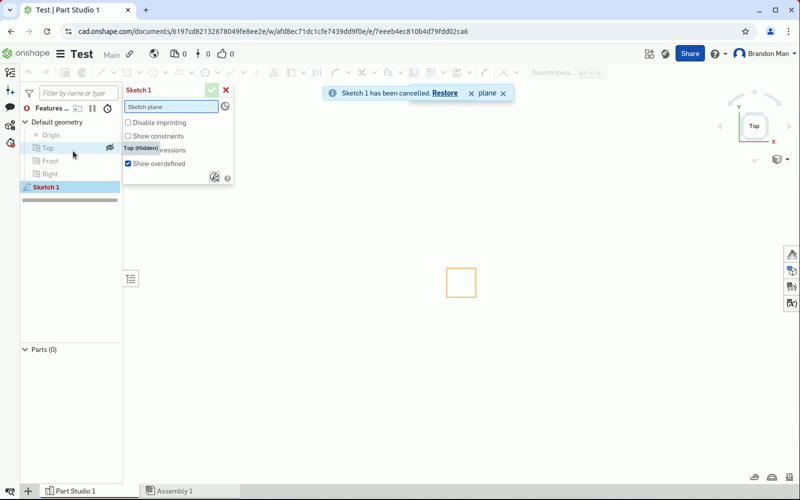
click(73, 150)
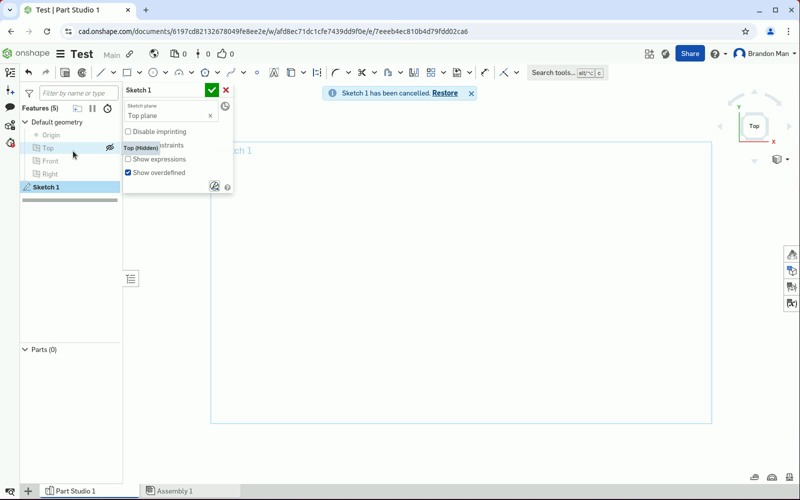
mouse_move(73, 352)
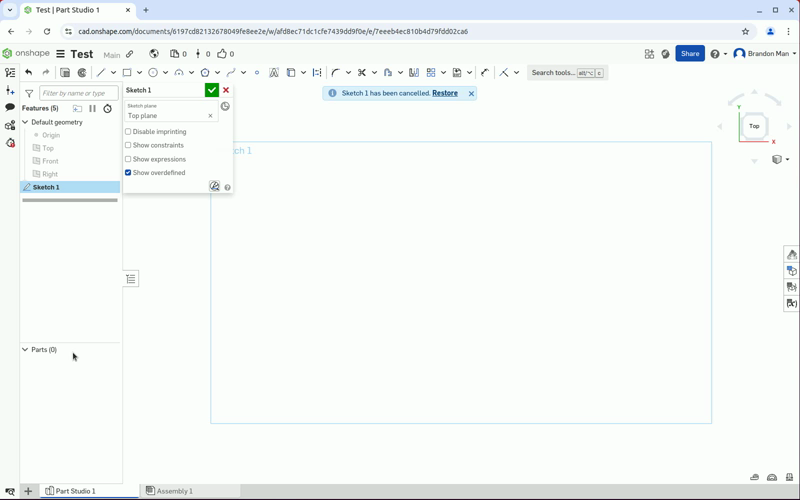
key(y)
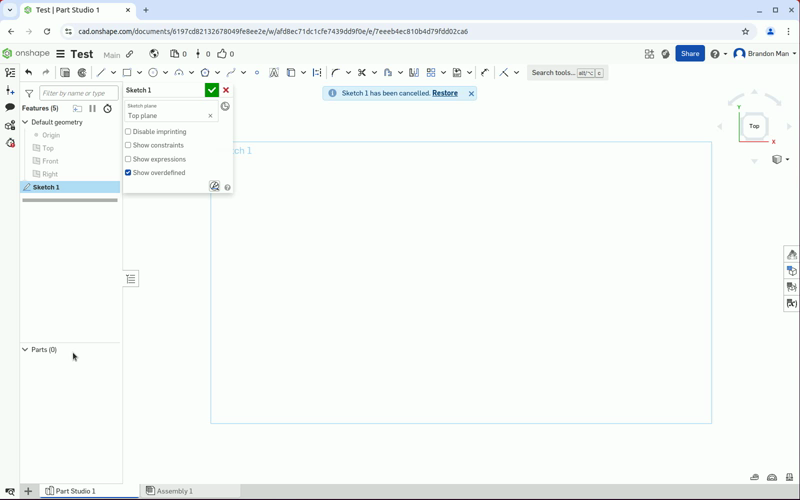
key(c)
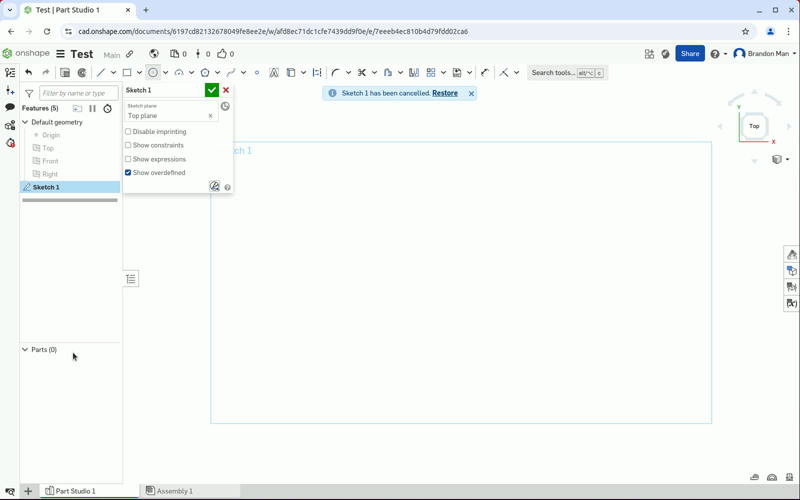
key_down(shift)
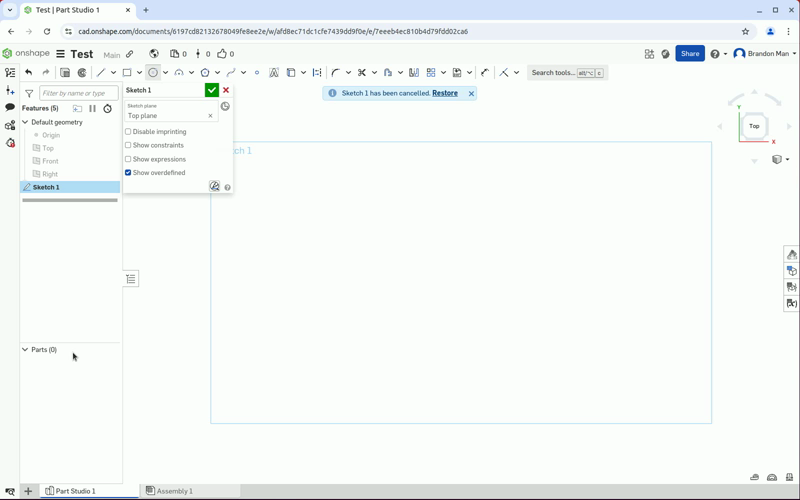
mouse_move(392, 282)
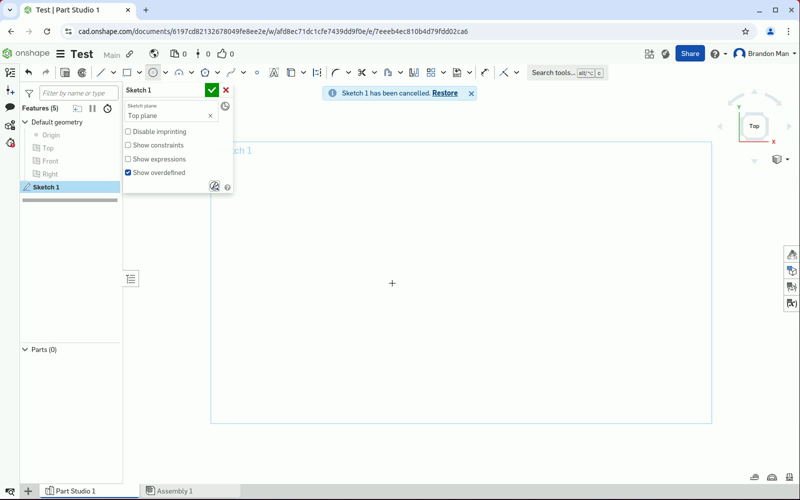
click(392, 282)
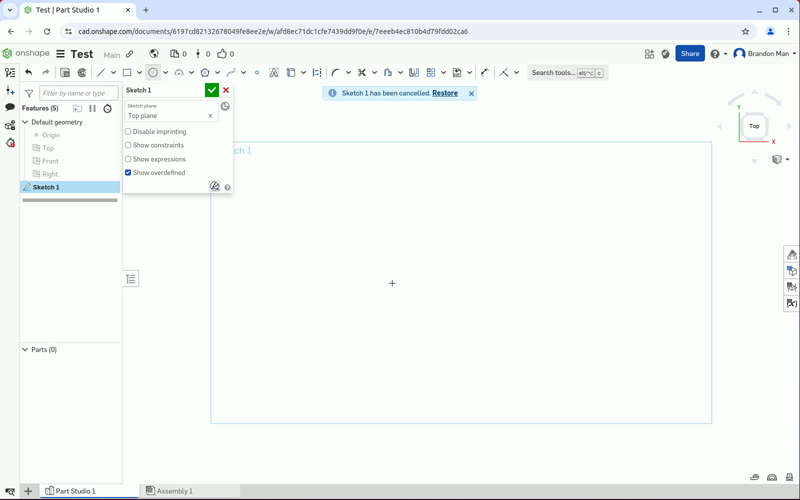
key_up(shift)
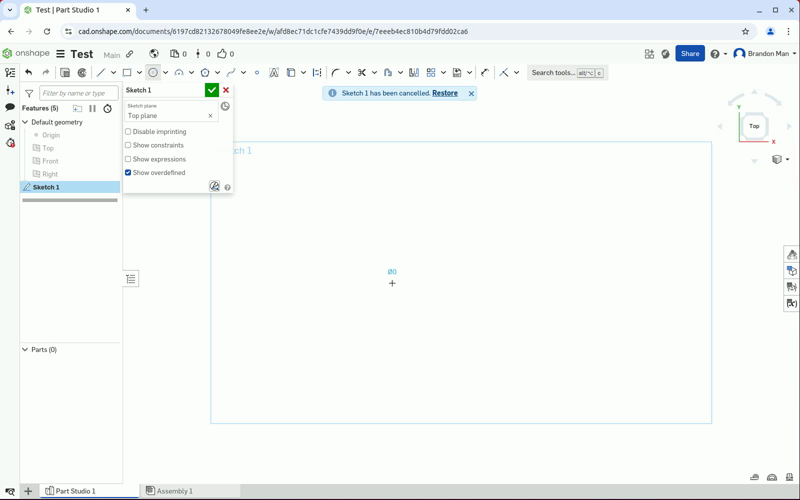
mouse_move(435, 282)
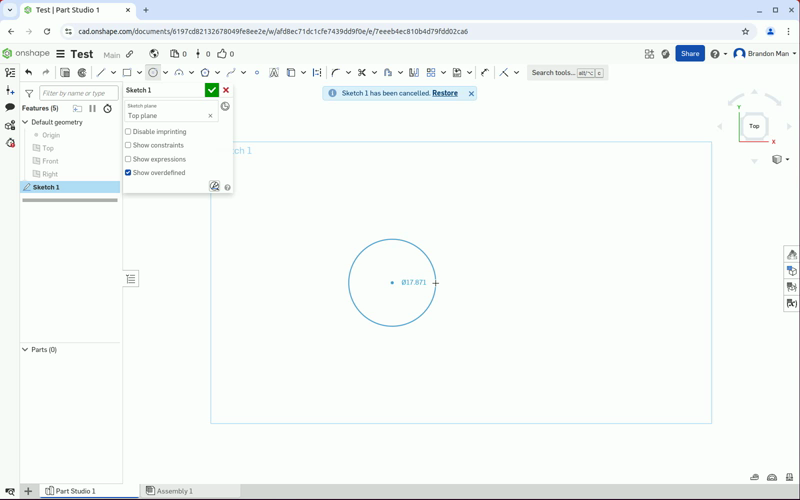
click(435, 282)
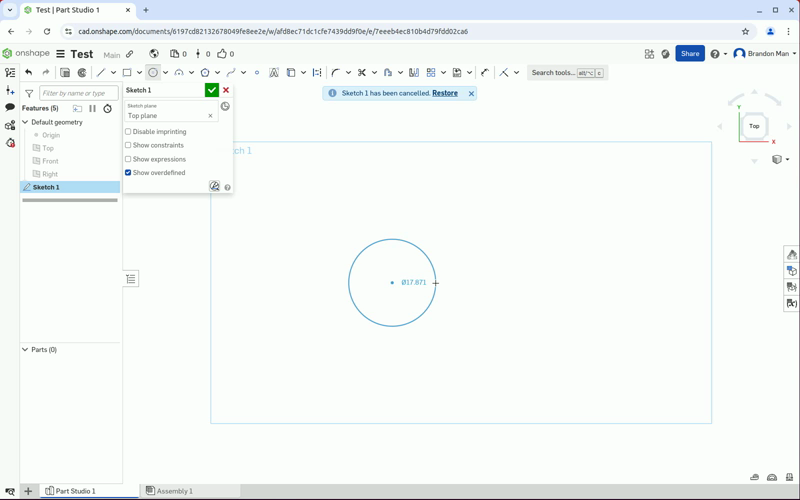
key(esc)
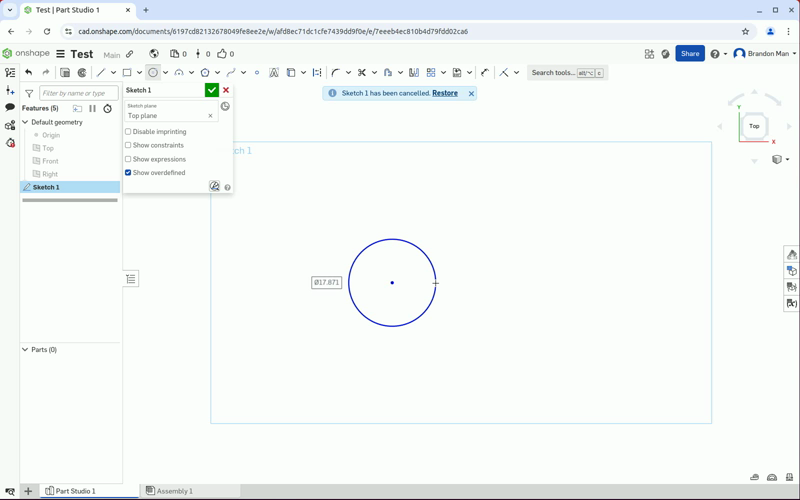
key(c)
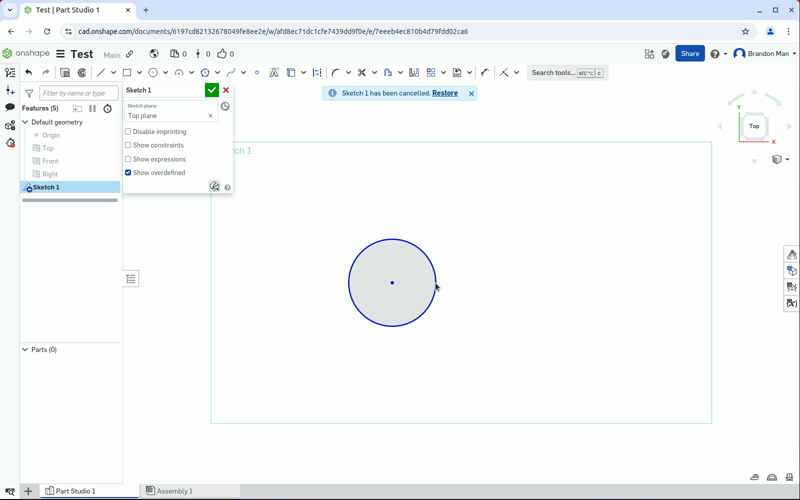
key_down(shift)
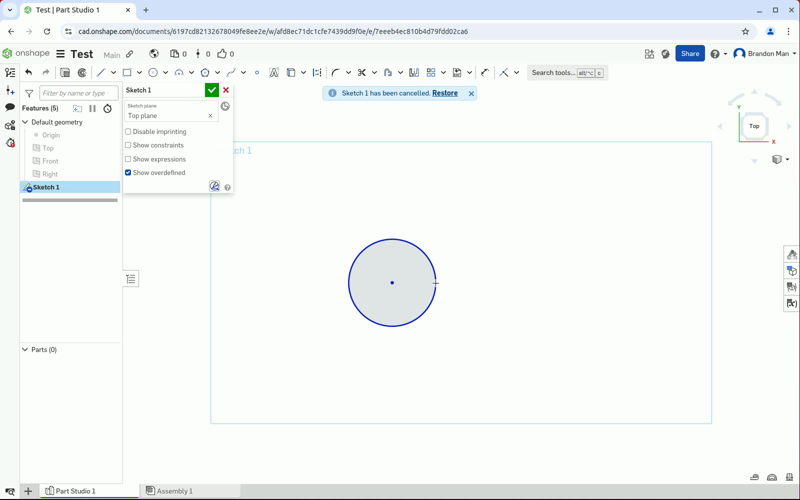
mouse_move(392, 282)
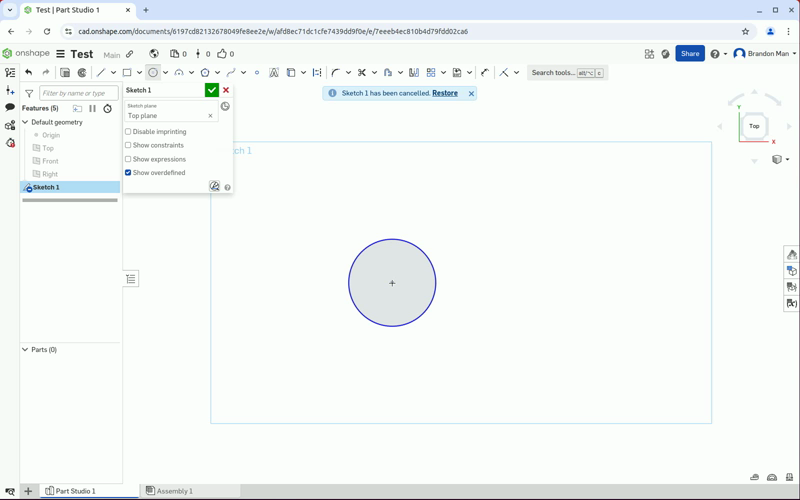
click(392, 282)
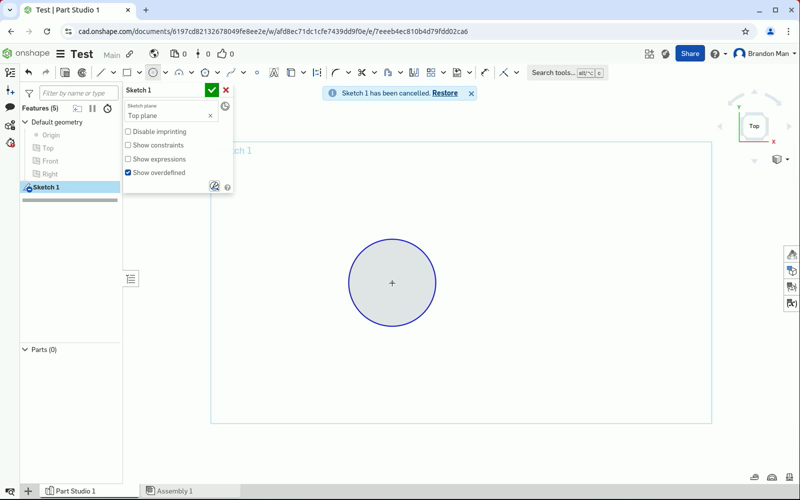
key_up(shift)
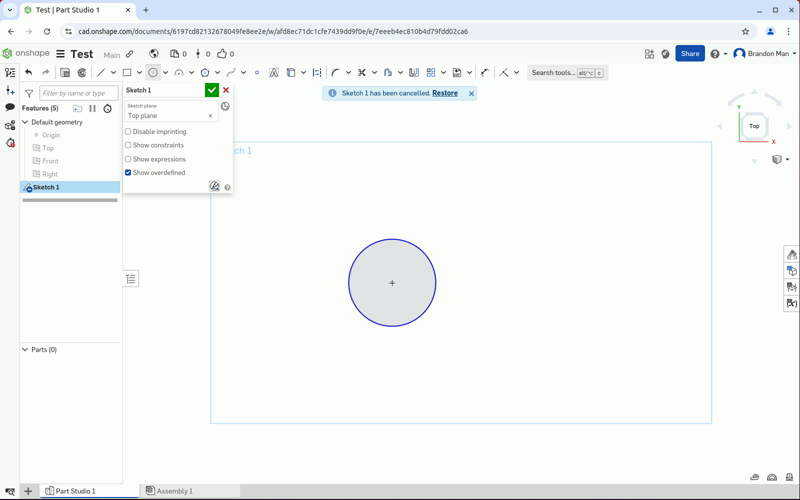
mouse_move(415, 282)
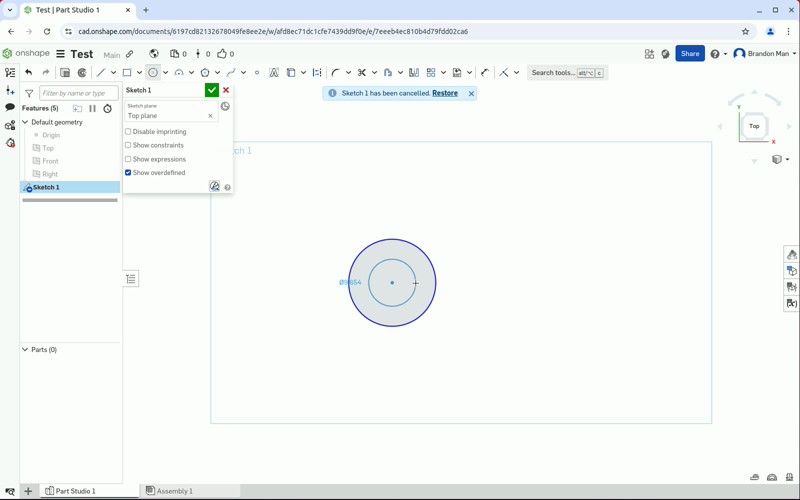
click(415, 282)
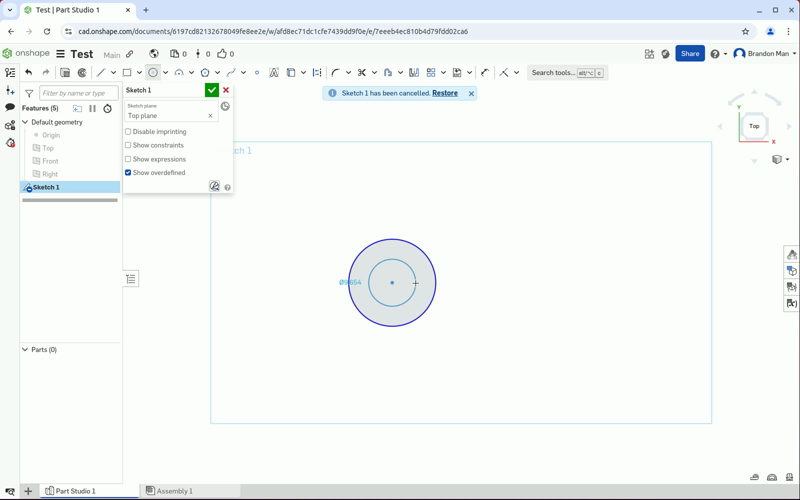
key(esc)
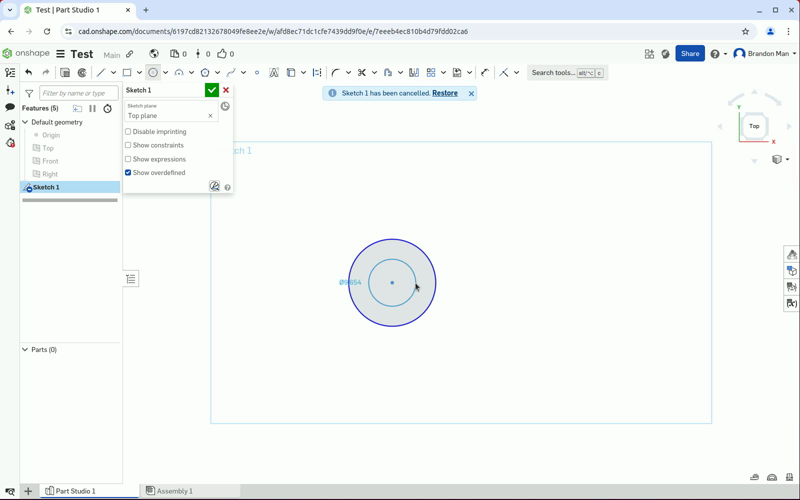
mouse_move(362, 293)
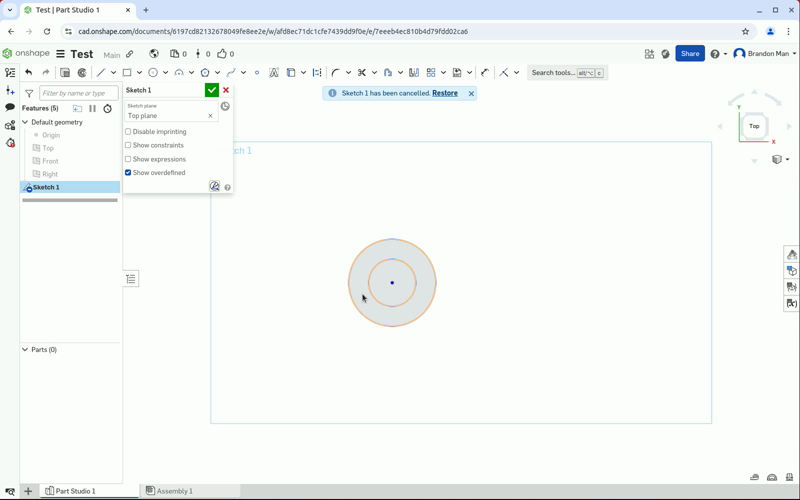
click(362, 293)
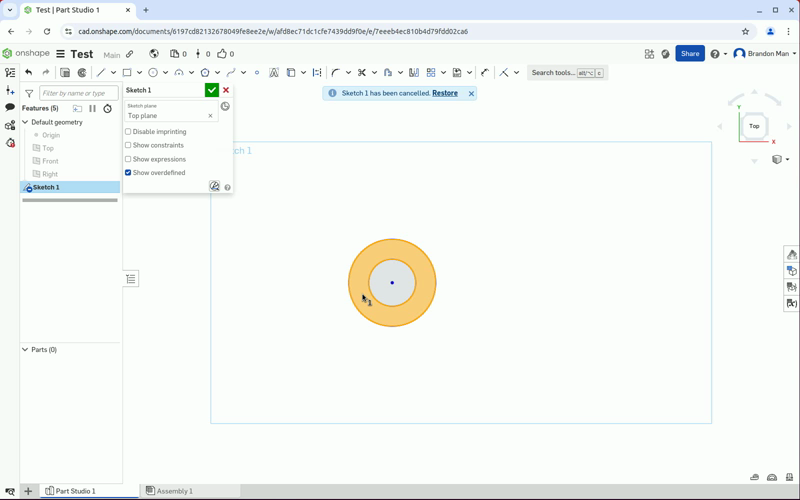
mouse_move(73, 352)
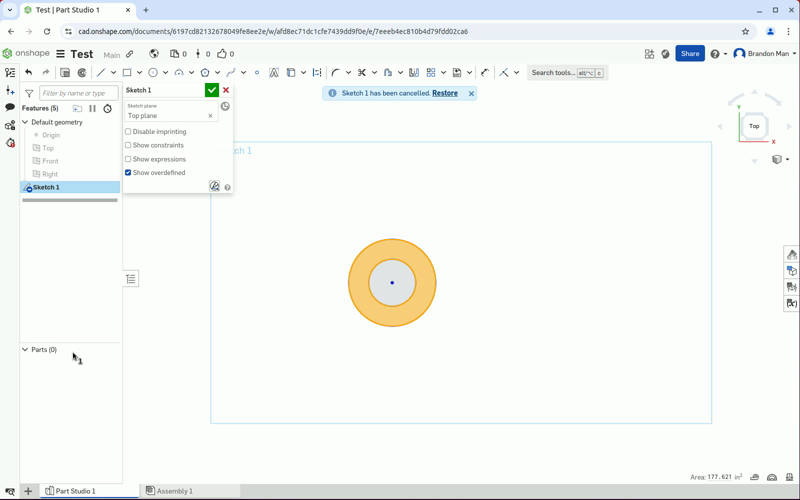
key(shift+y)
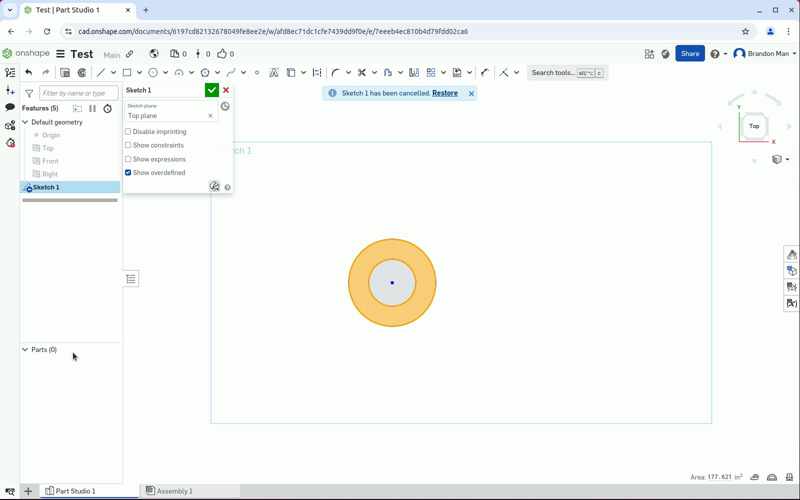
key(shift+e)
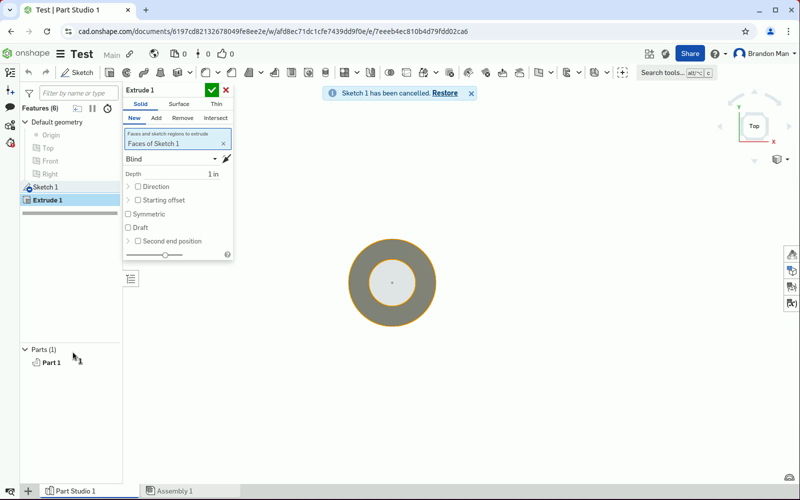
mouse_move(143, 106)
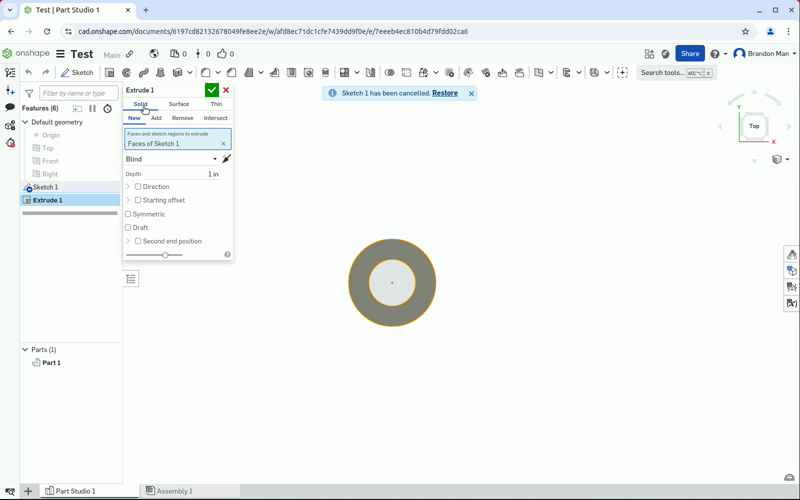
click(143, 106)
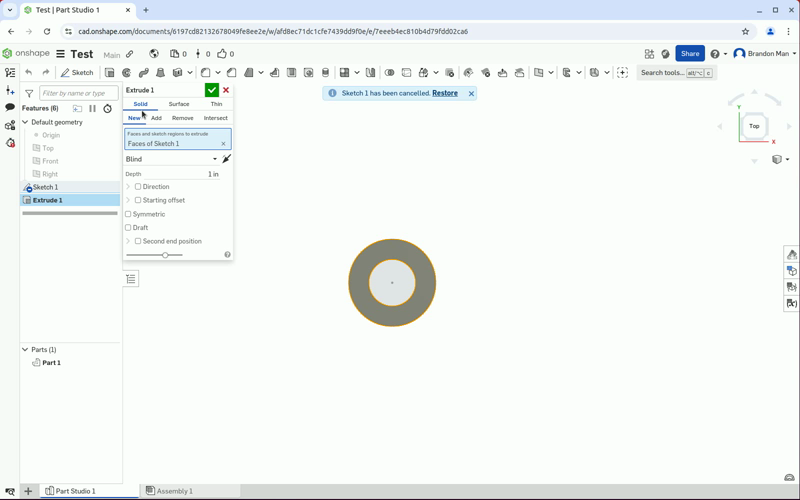
mouse_move(137, 120)
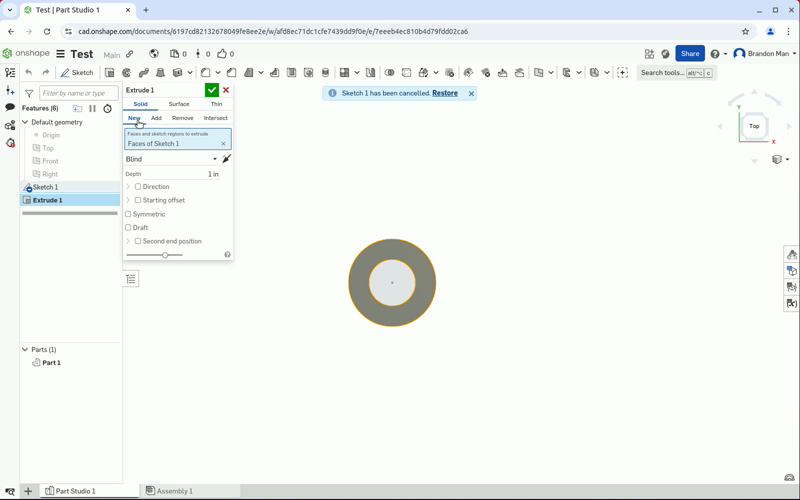
click(137, 120)
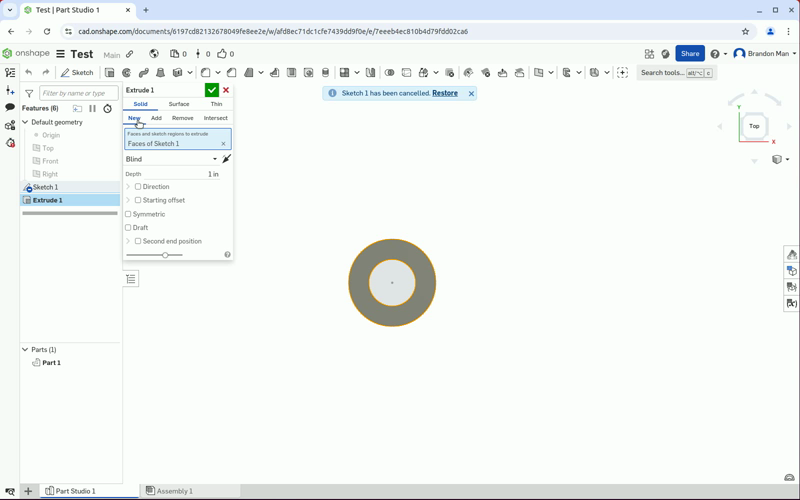
key(tab, 4)
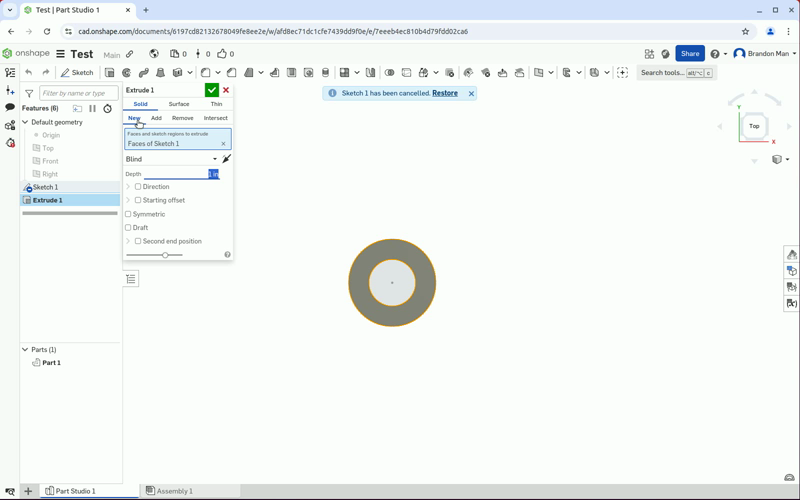
text(7.703)
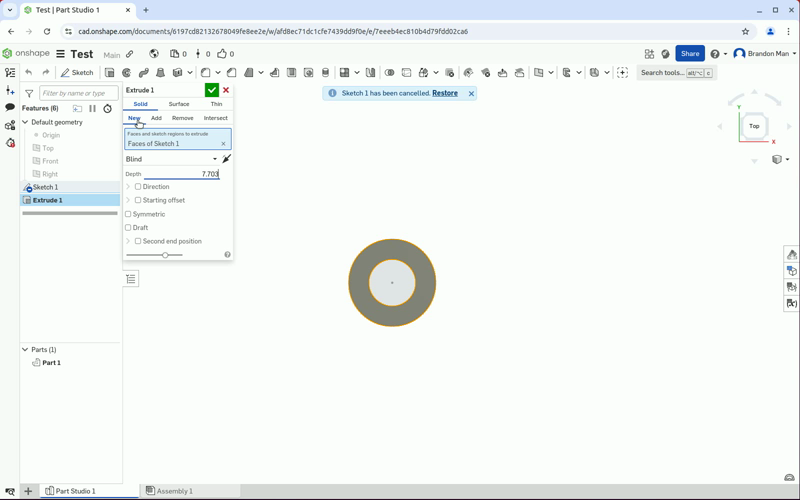
key(enter)
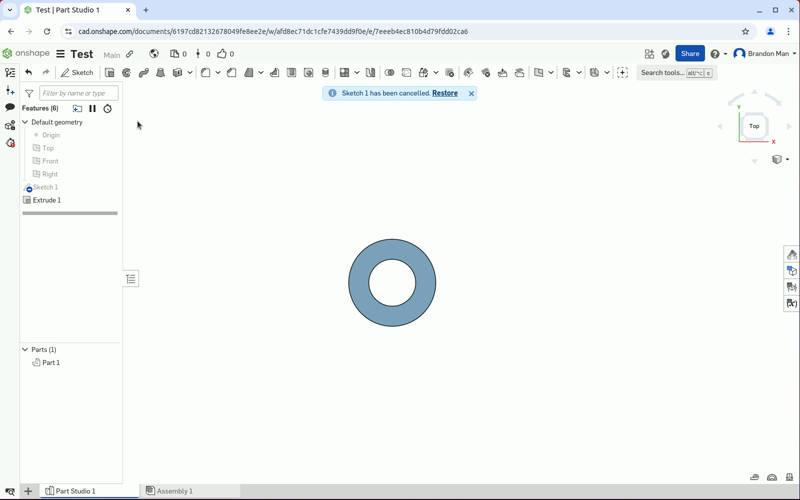
key(shift+h)
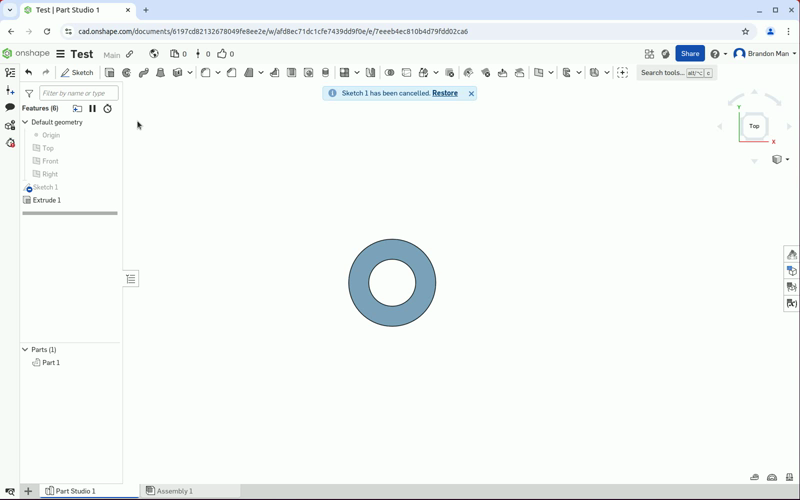
key(shift+h)
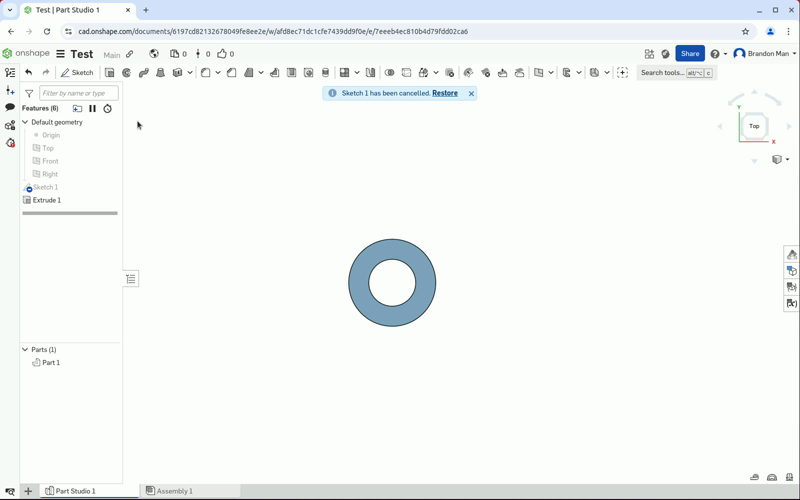
mouse_move(73, 189)
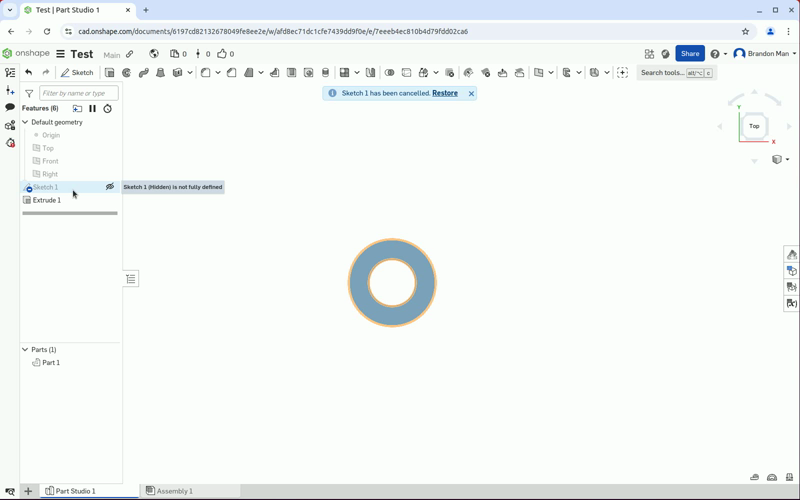
click(73, 189)
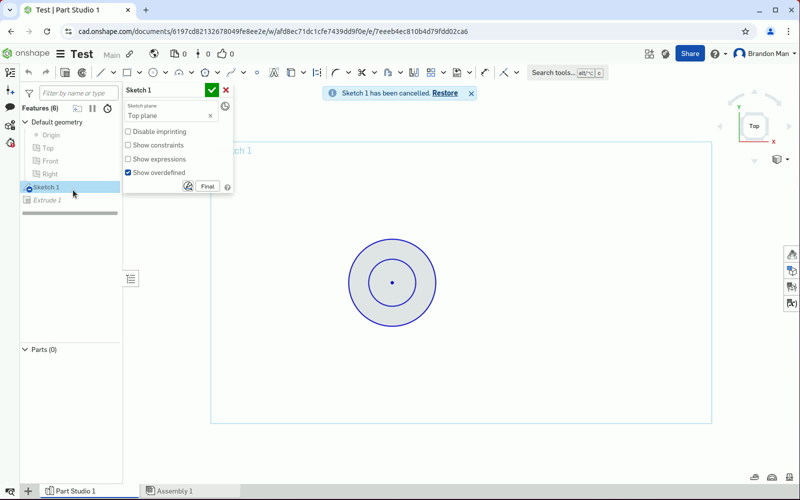
mouse_move(229, 92)
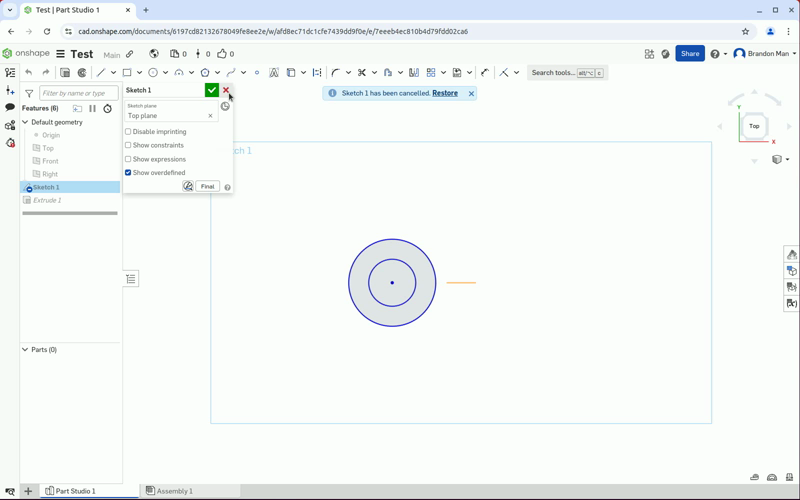
click(229, 92)
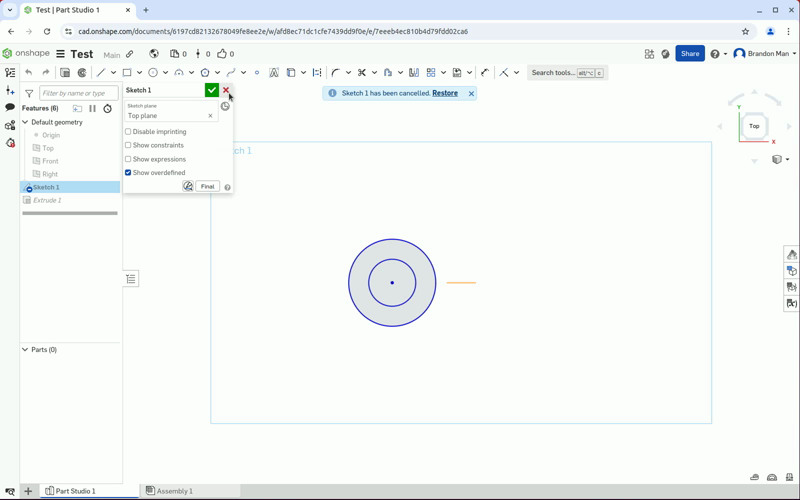
key(shift+s)
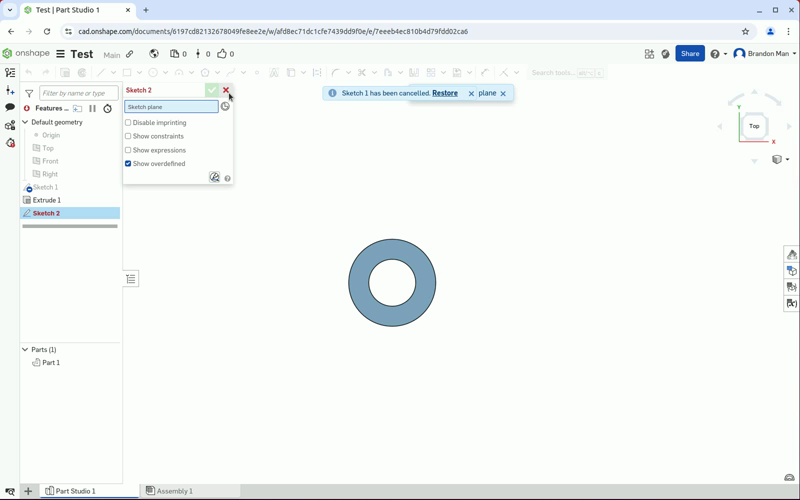
mouse_move(73, 150)
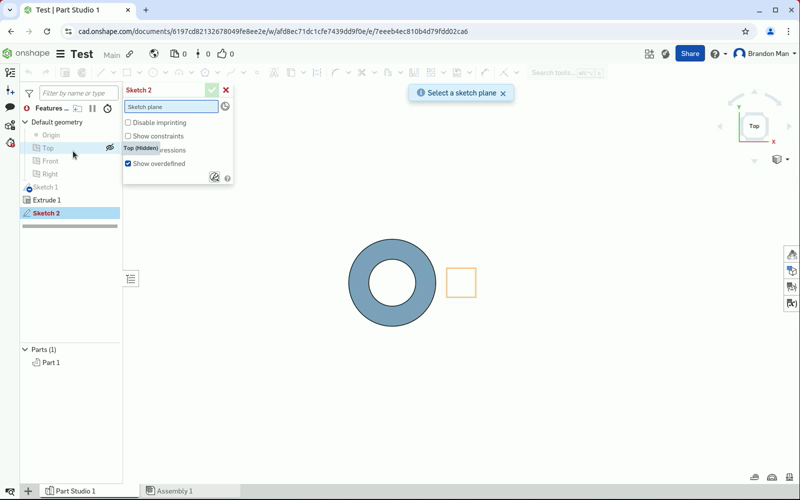
click(73, 150)
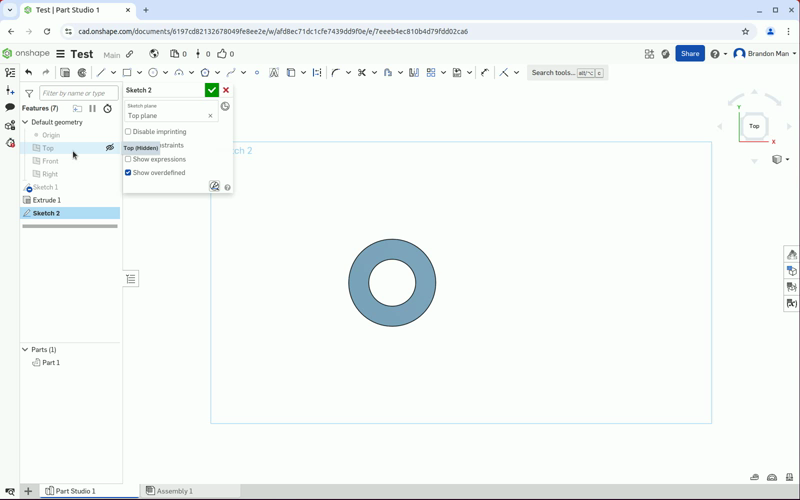
mouse_move(73, 352)
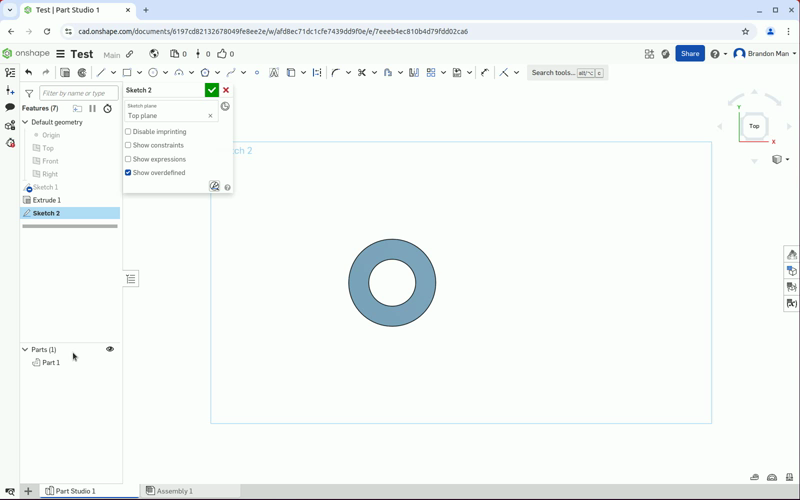
key(y)
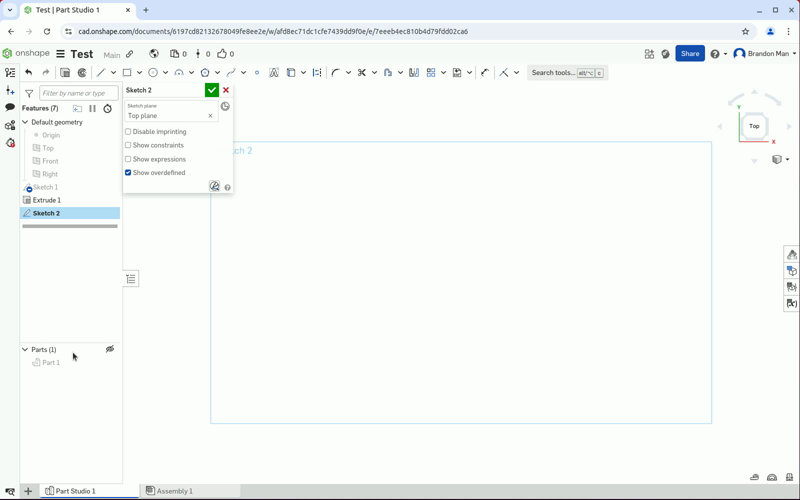
key(l)
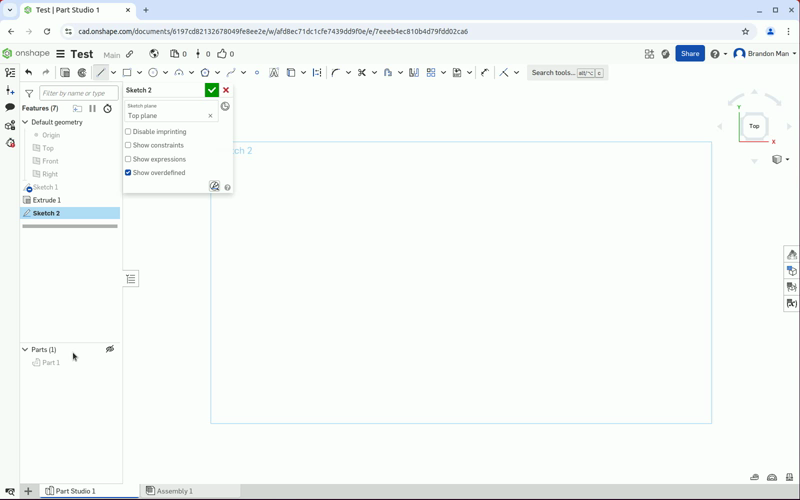
key_down(shift)
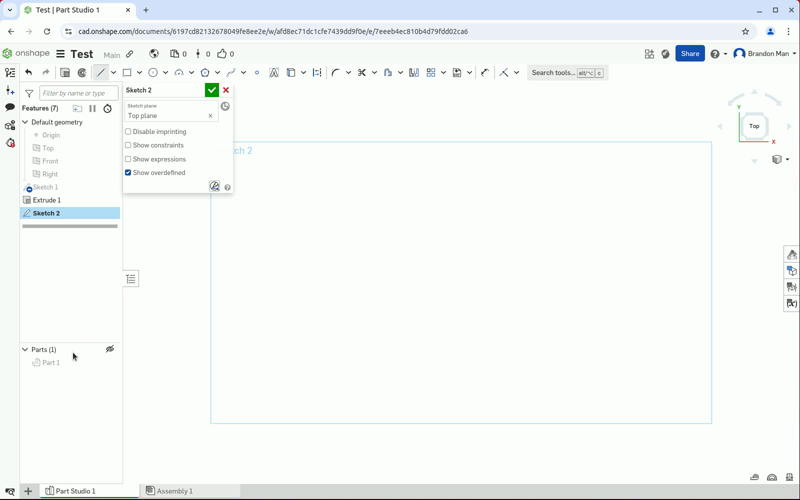
mouse_move(391, 326)
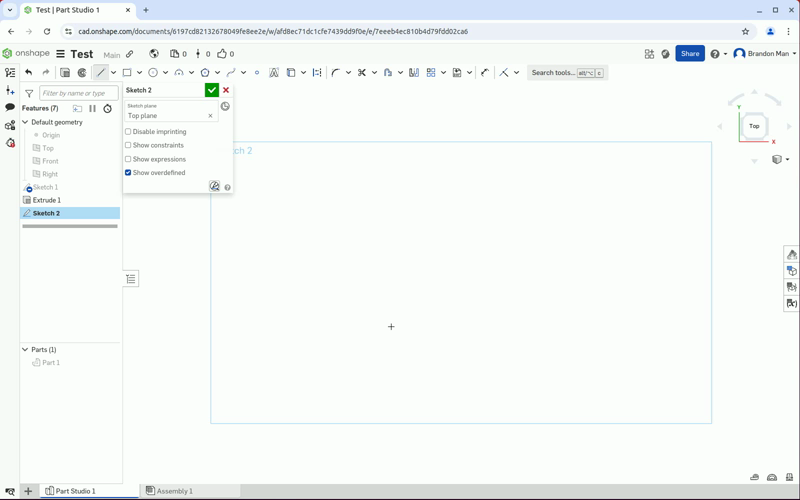
click(391, 326)
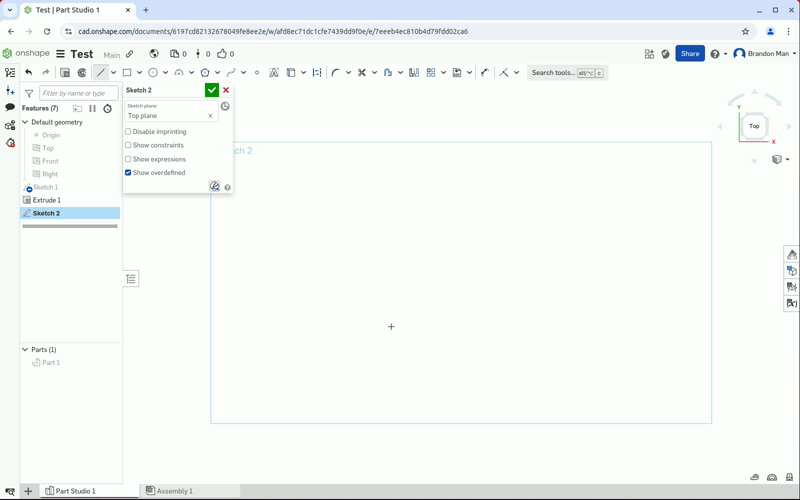
key_up(shift)
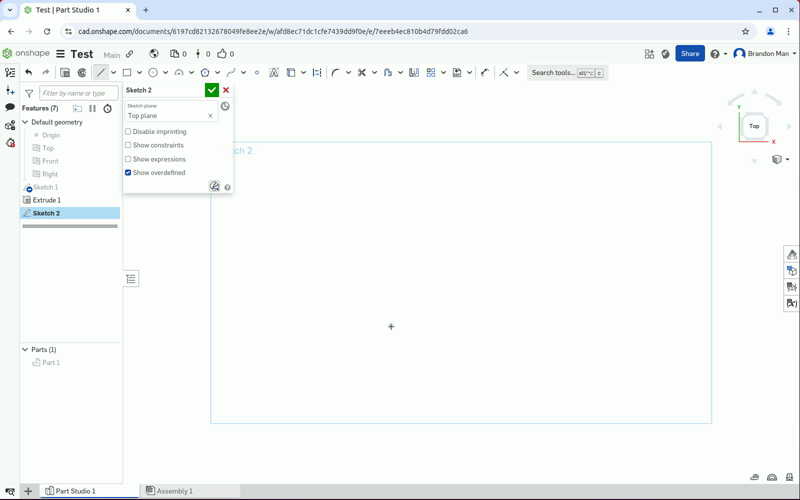
key_down(shift)
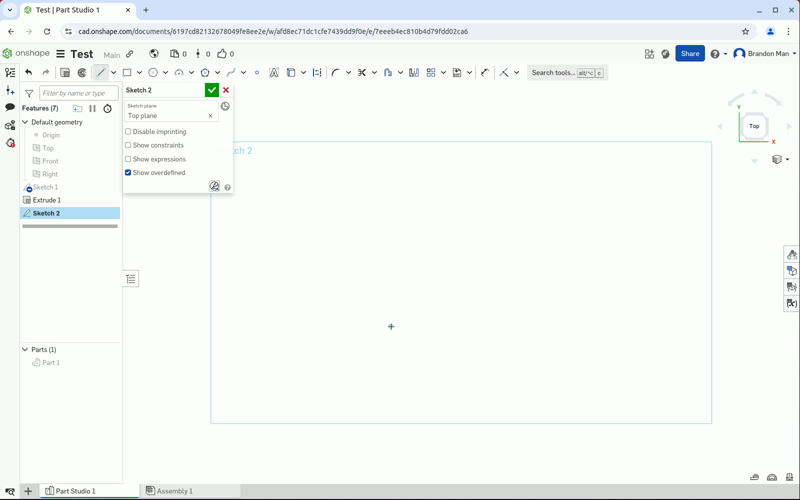
mouse_move(529, 324)
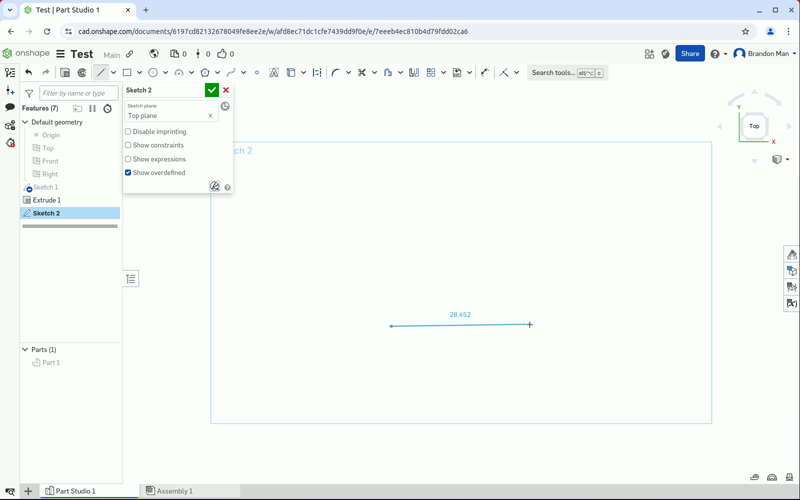
click(529, 324)
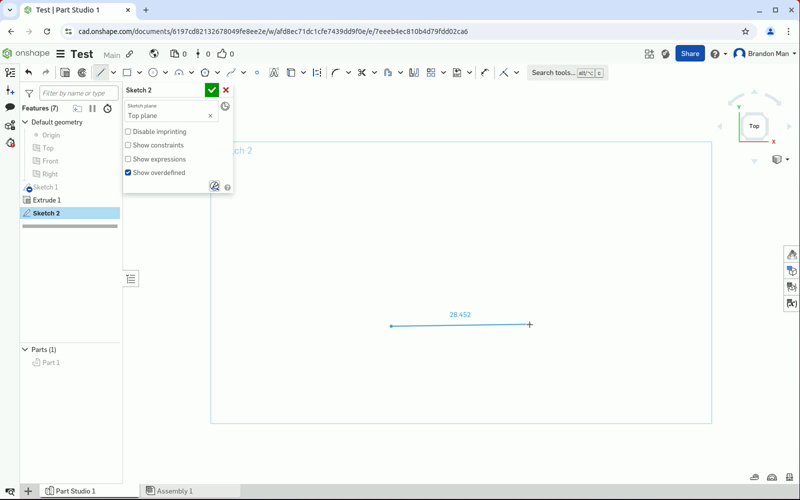
key_up(shift)
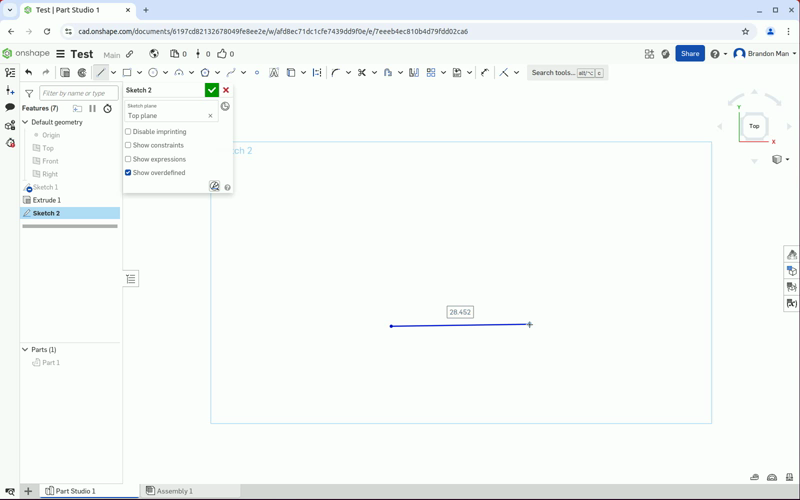
key(esc)
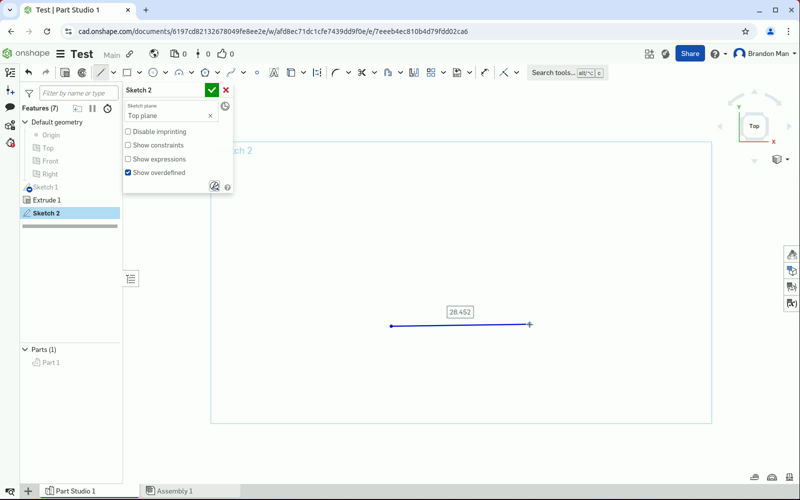
key(a)
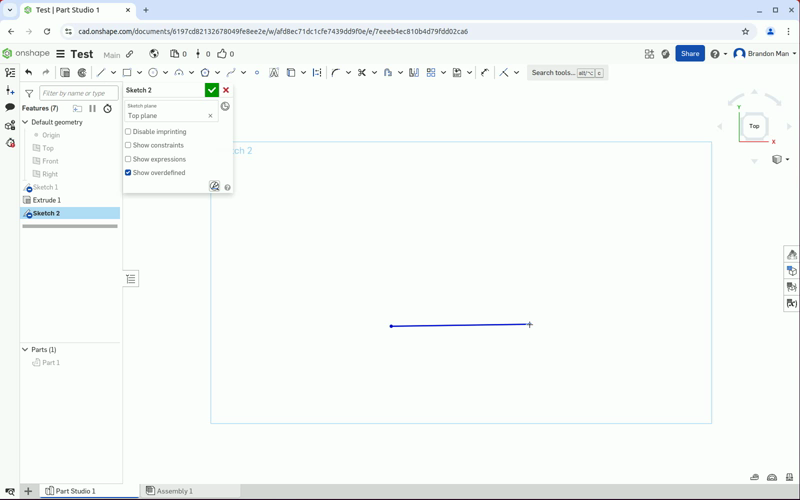
mouse_move(529, 324)
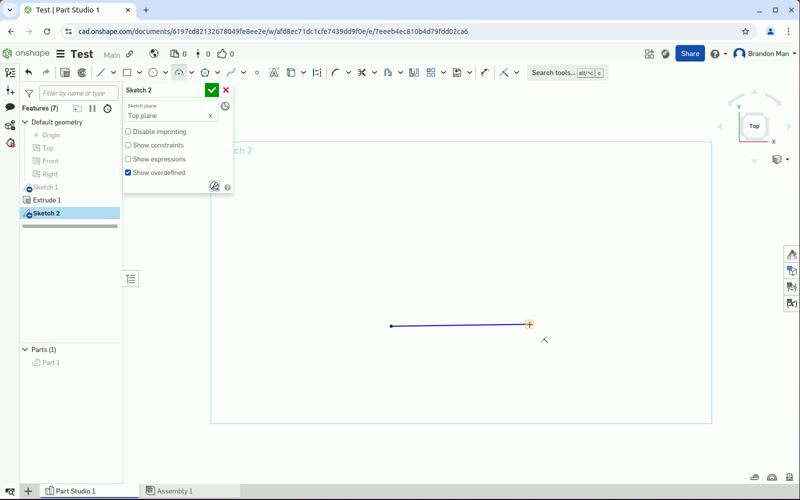
click(529, 324)
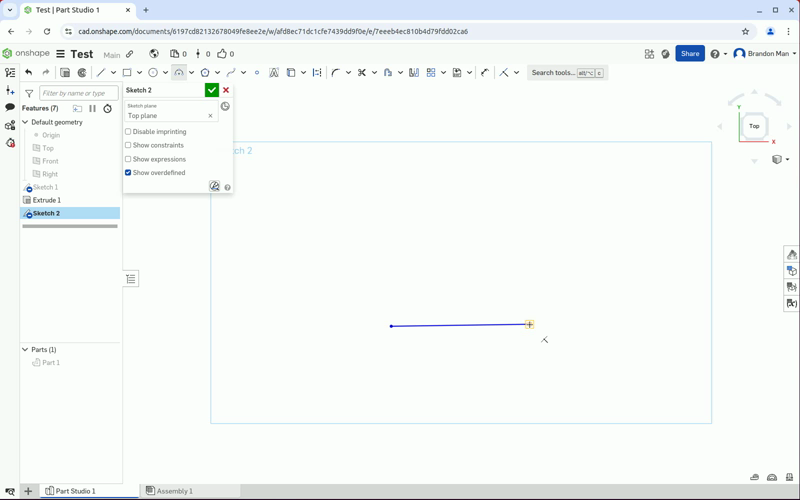
key_down(shift)
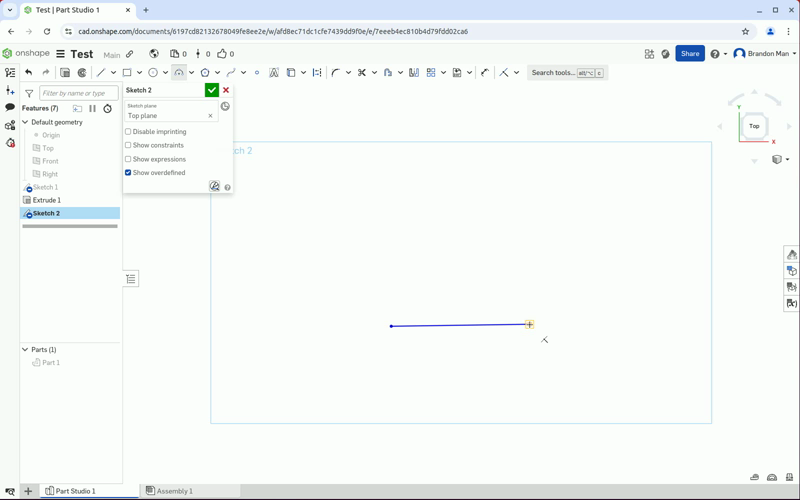
mouse_move(529, 241)
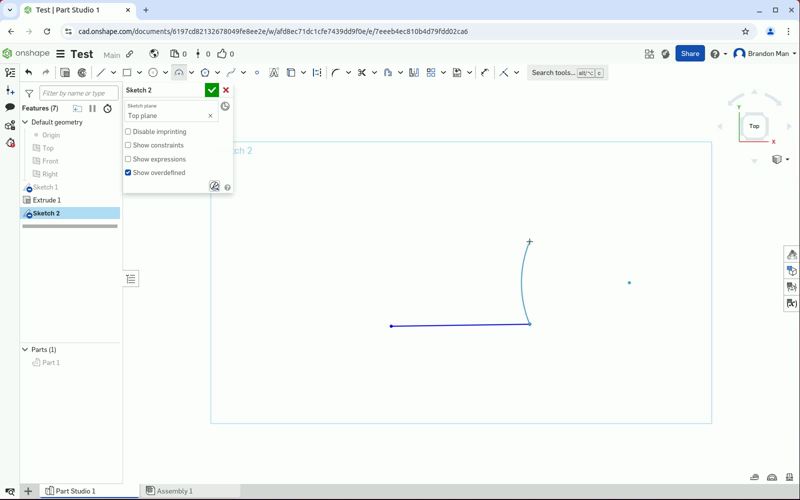
click(529, 241)
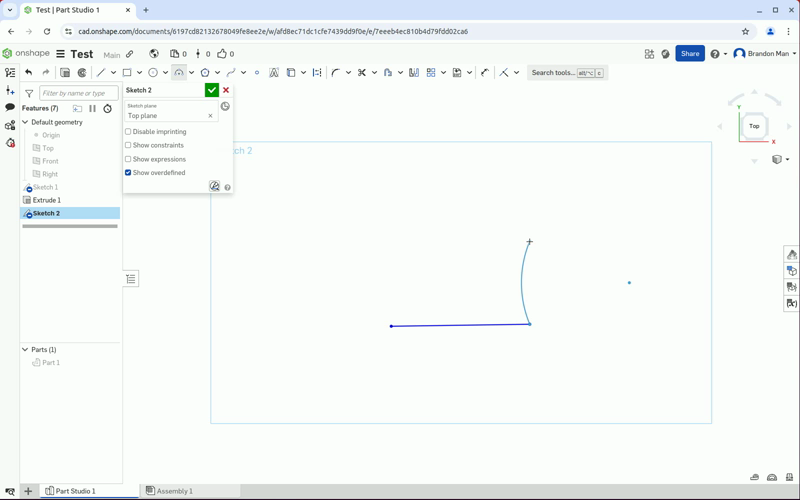
mouse_move(570, 282)
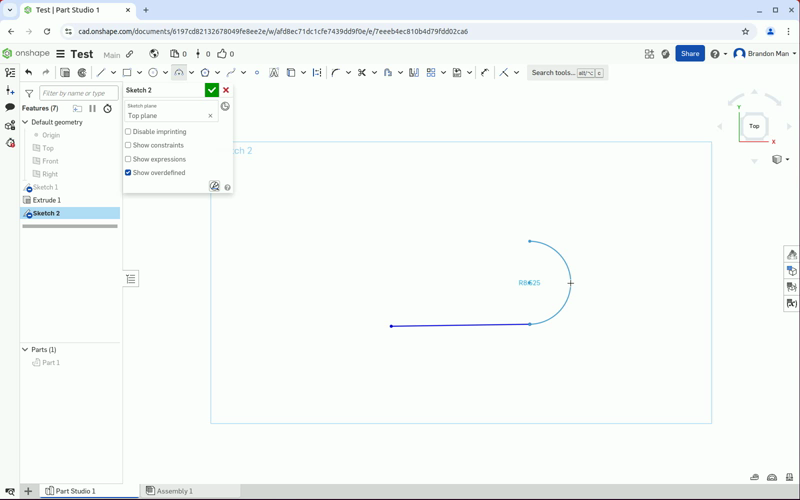
click(570, 282)
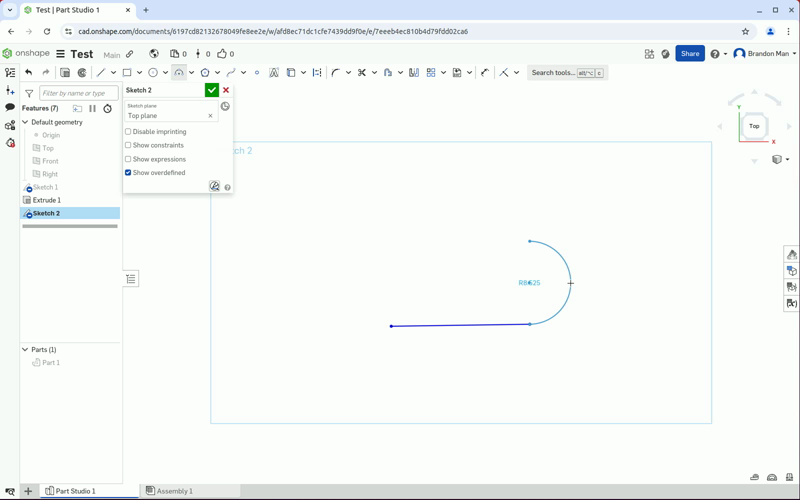
key_up(shift)
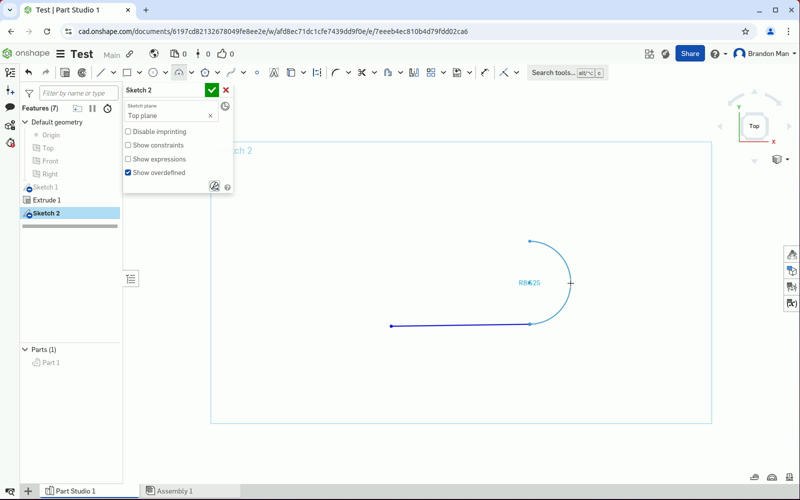
key(esc)
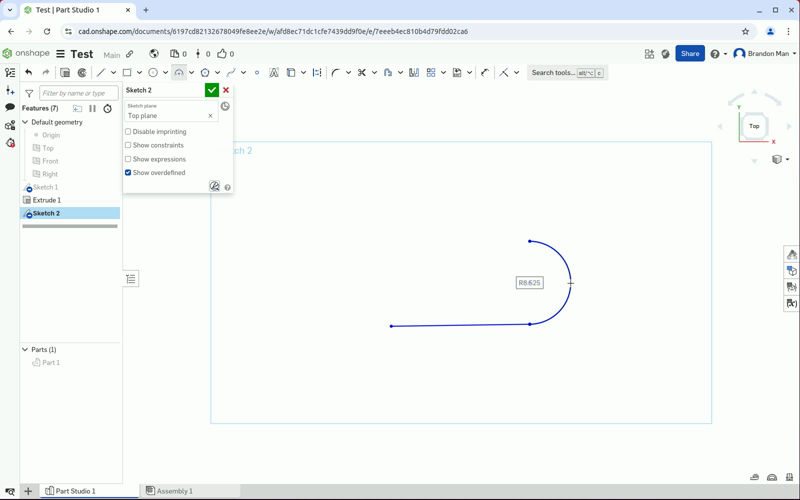
key(l)
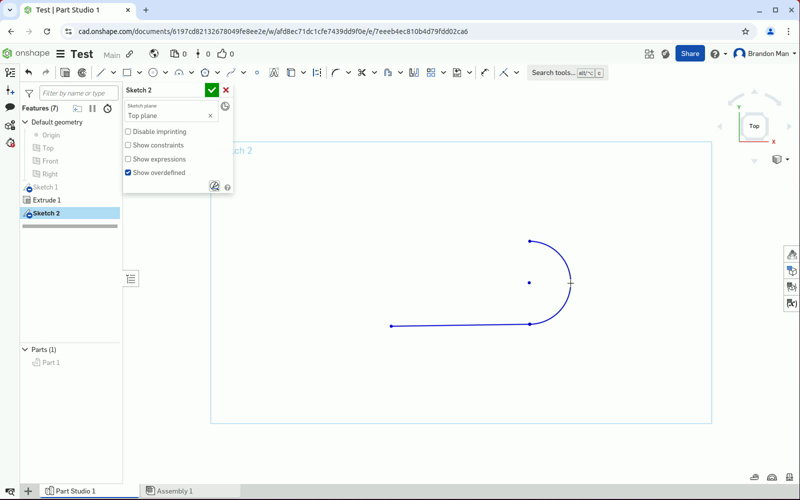
mouse_move(529, 241)
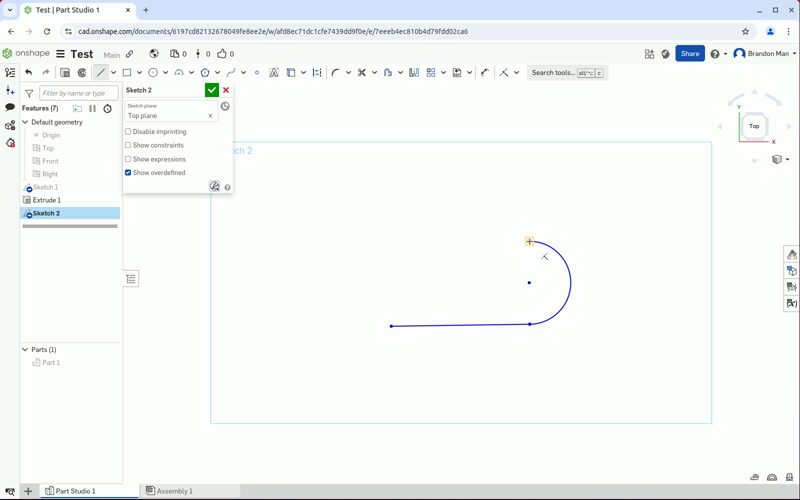
click(529, 241)
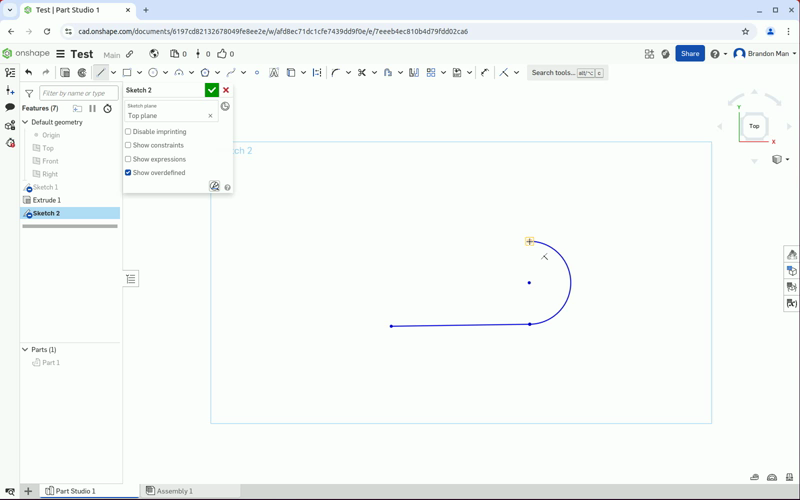
key_down(shift)
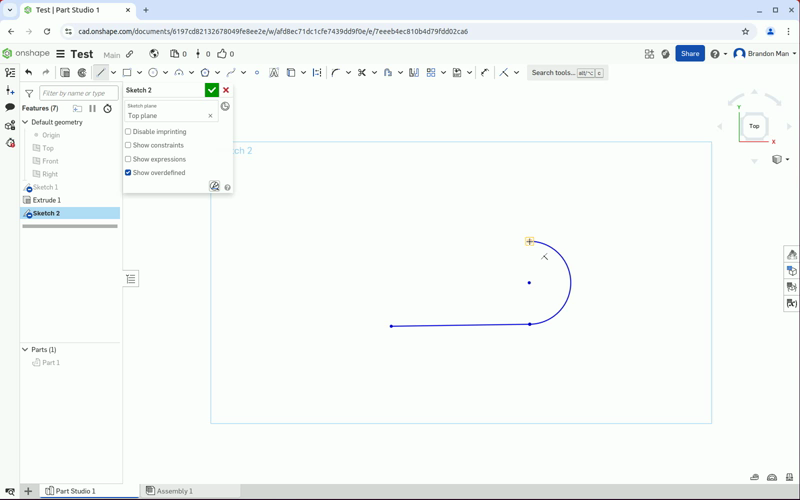
mouse_move(391, 241)
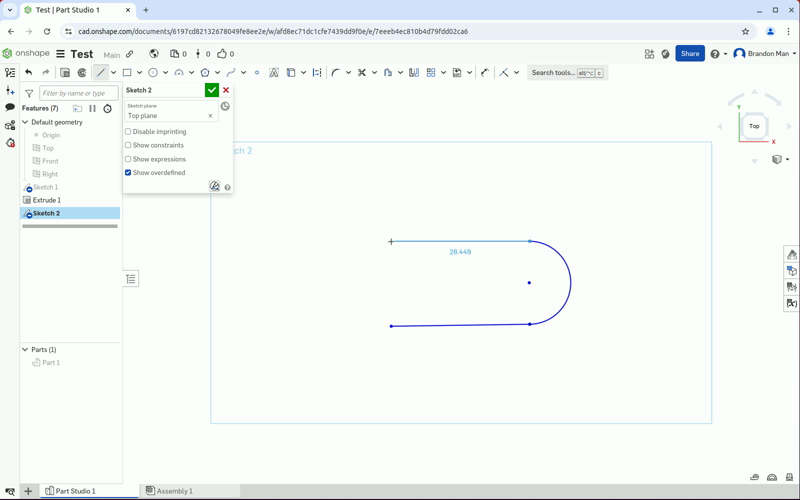
click(391, 241)
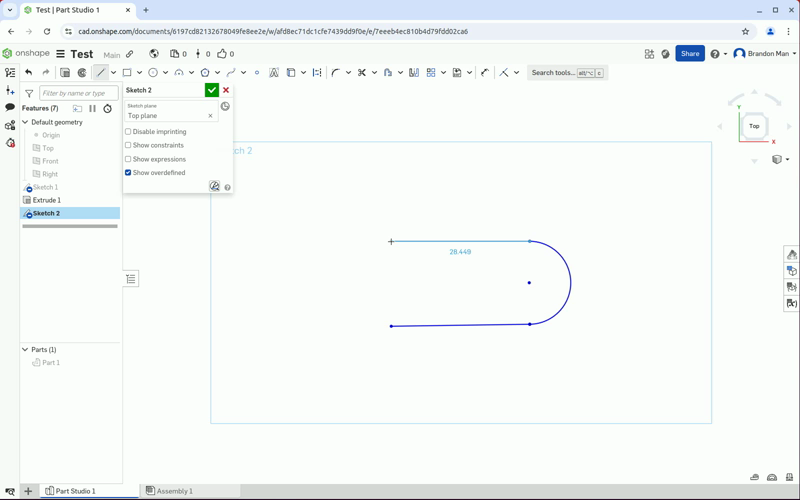
key_up(shift)
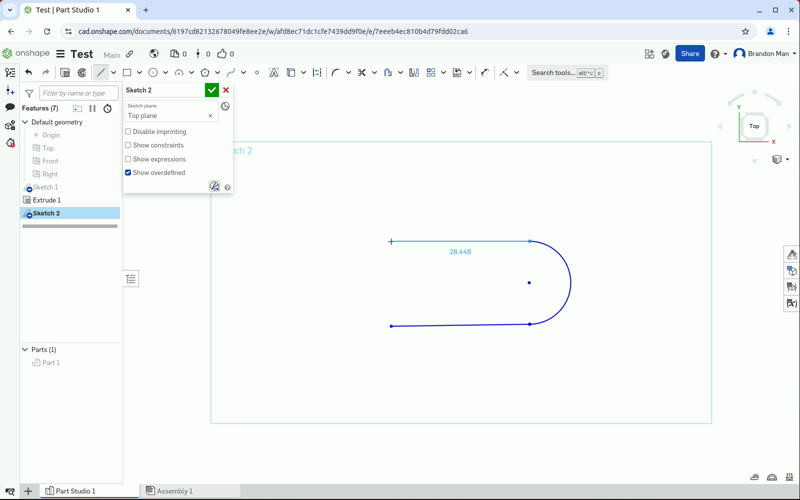
key(esc)
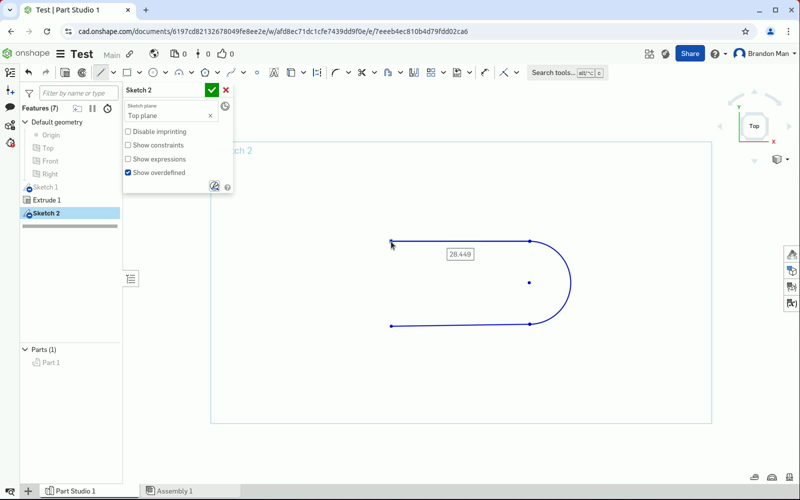
key(a)
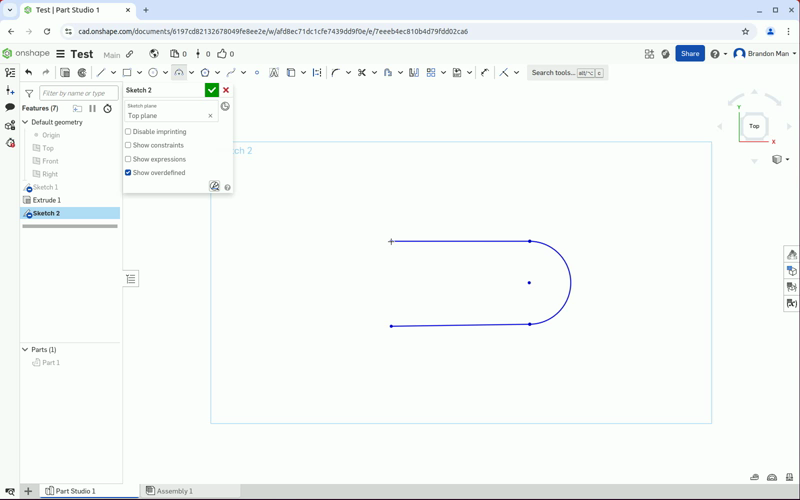
mouse_move(391, 241)
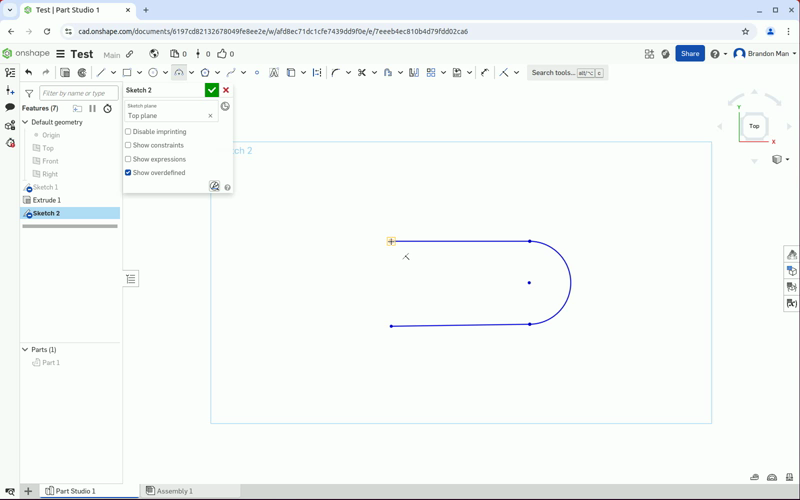
click(391, 241)
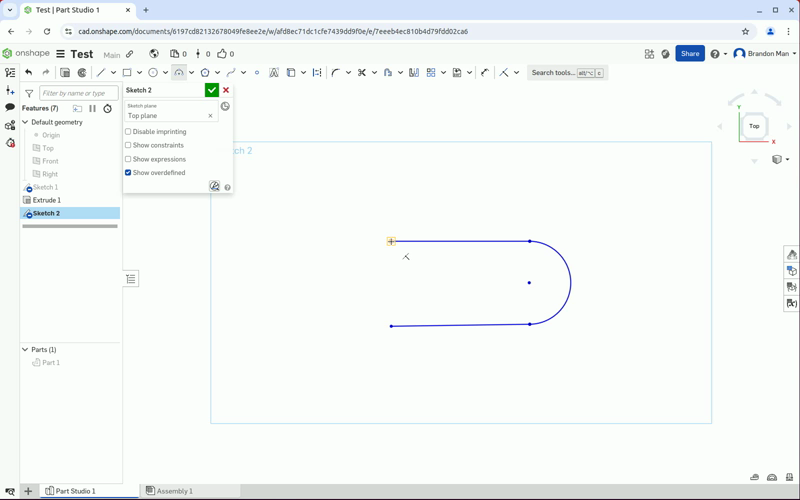
mouse_move(391, 326)
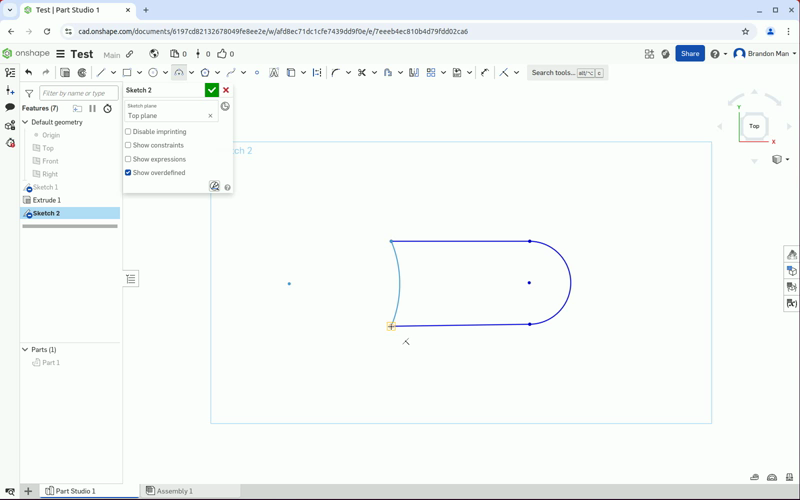
click(391, 326)
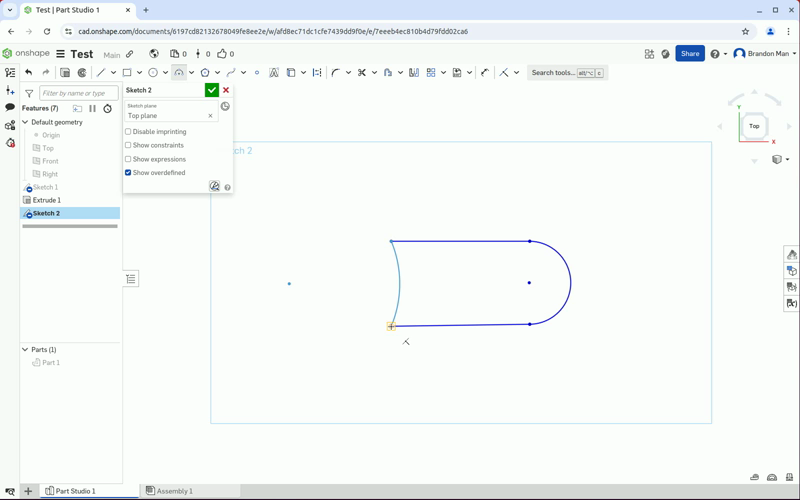
key_down(shift)
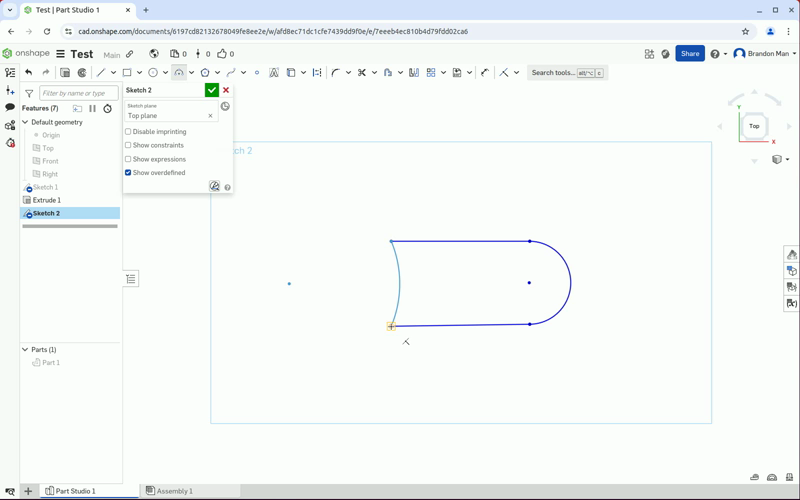
mouse_move(433, 283)
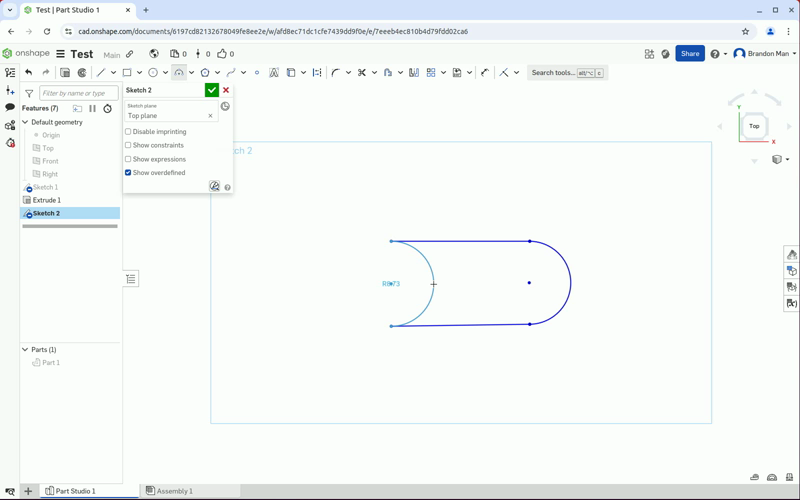
click(433, 283)
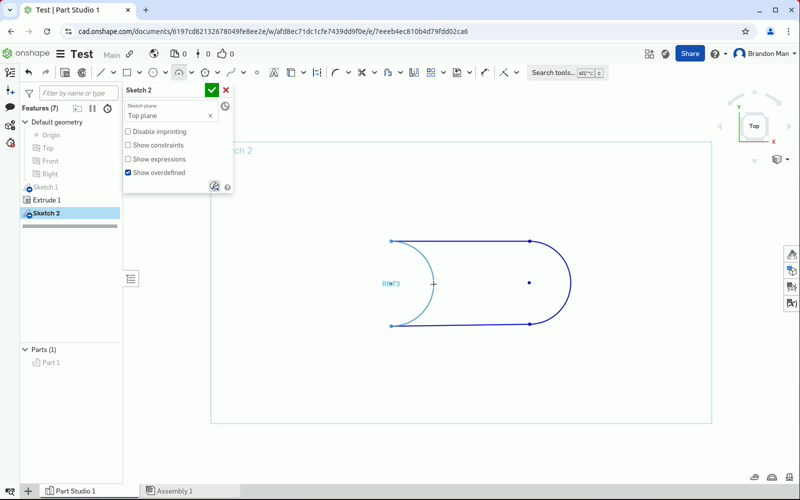
key_up(shift)
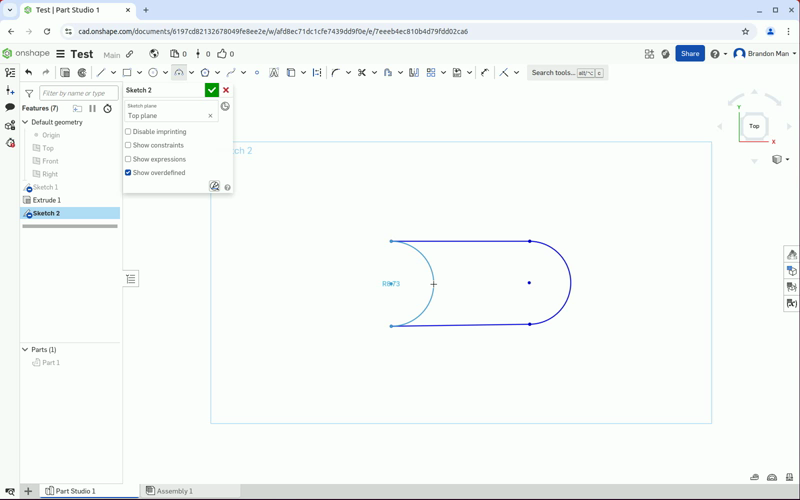
key(esc)
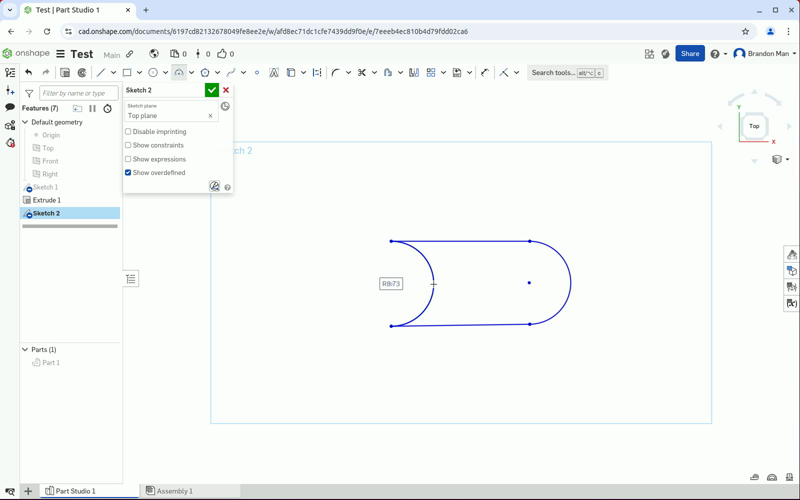
key(c)
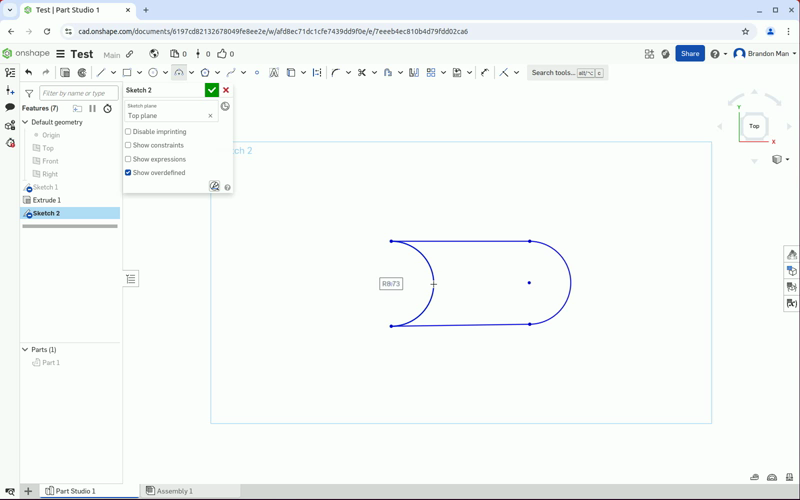
key_down(shift)
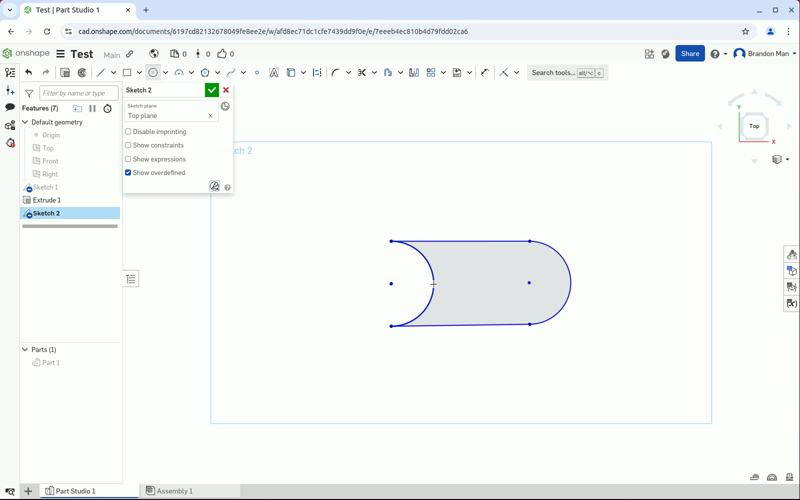
mouse_move(529, 282)
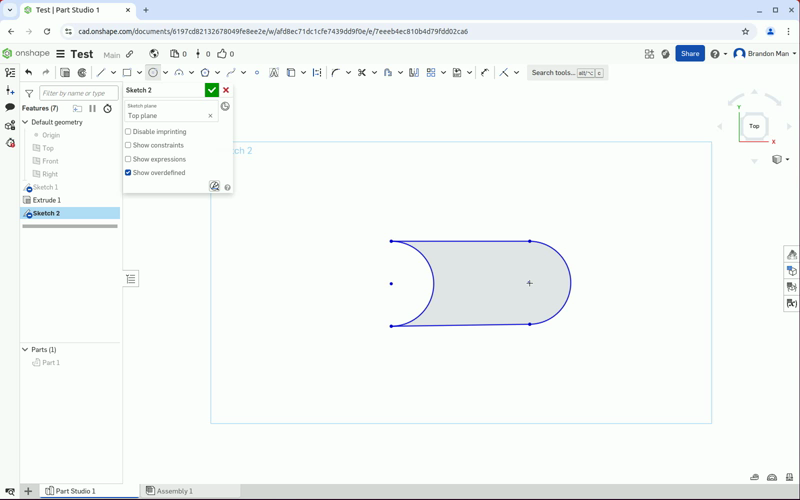
scroll(6)
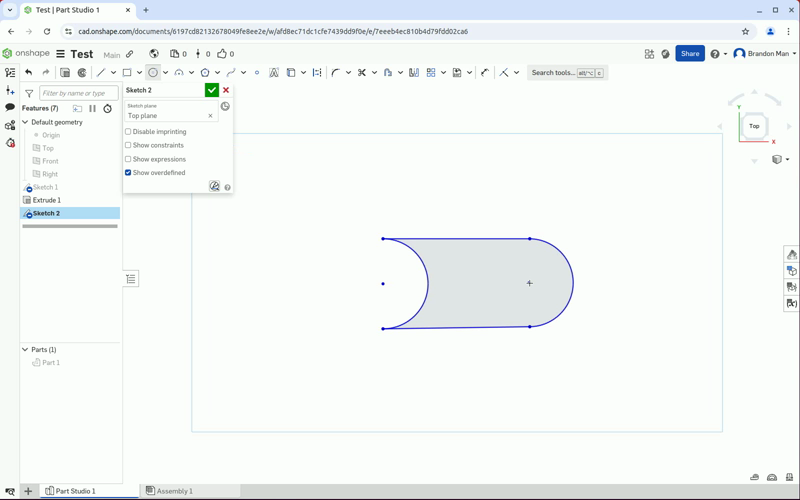
scroll(6)
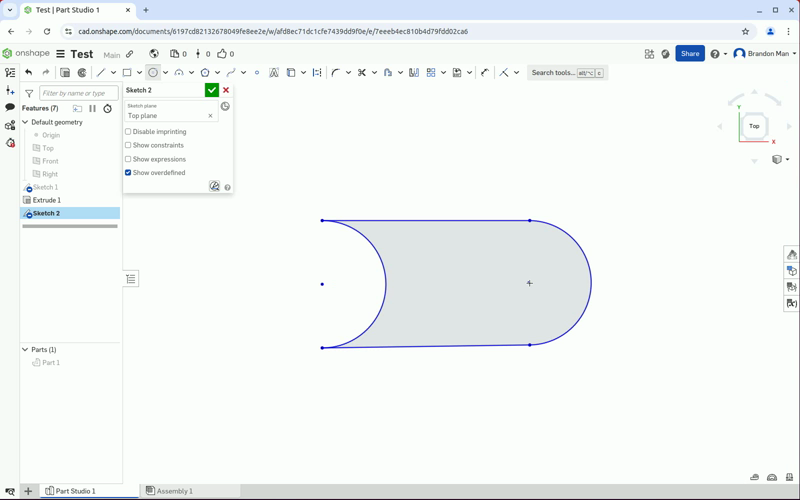
scroll(6)
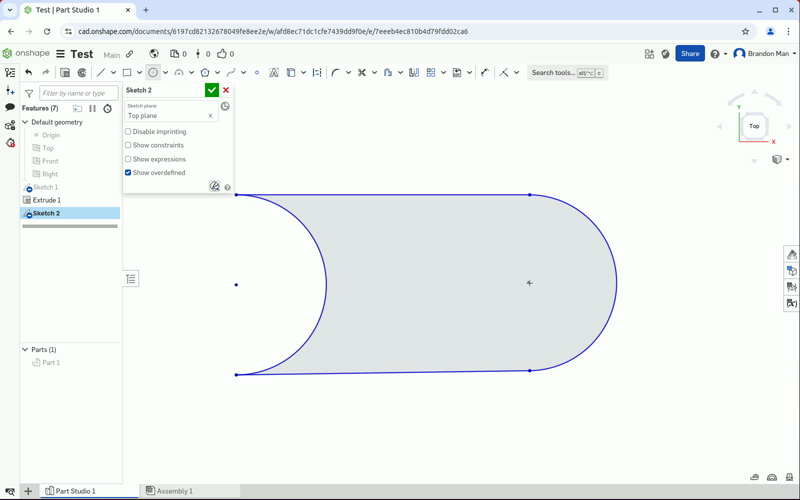
scroll(6)
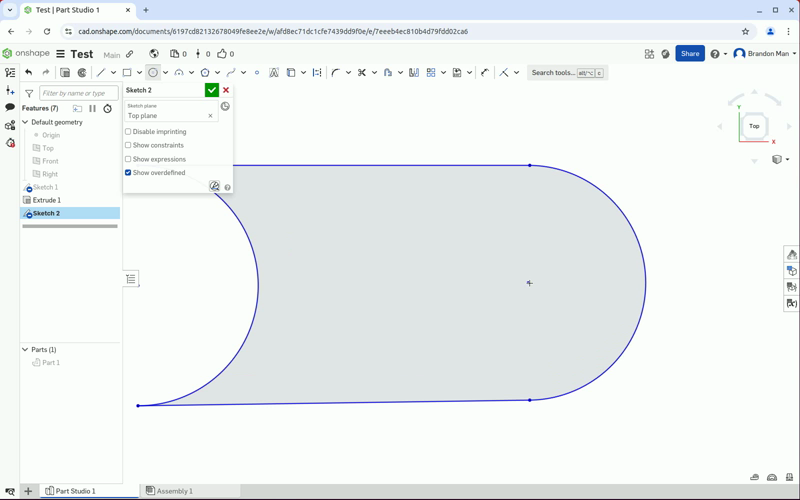
scroll(6)
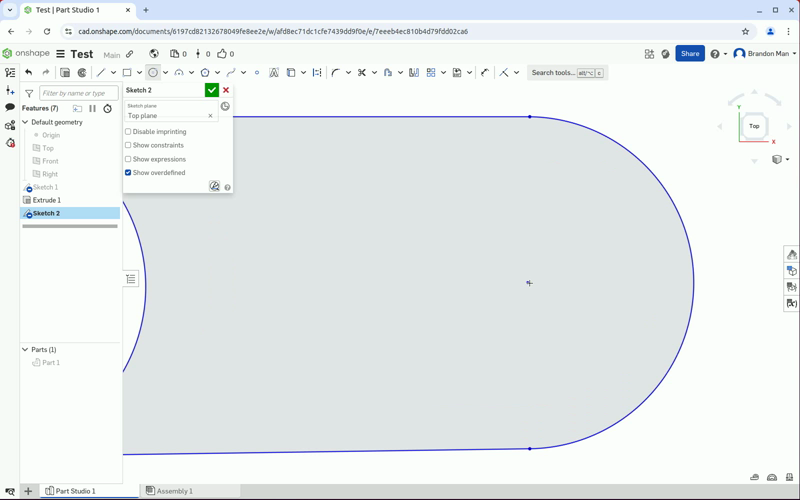
scroll(6)
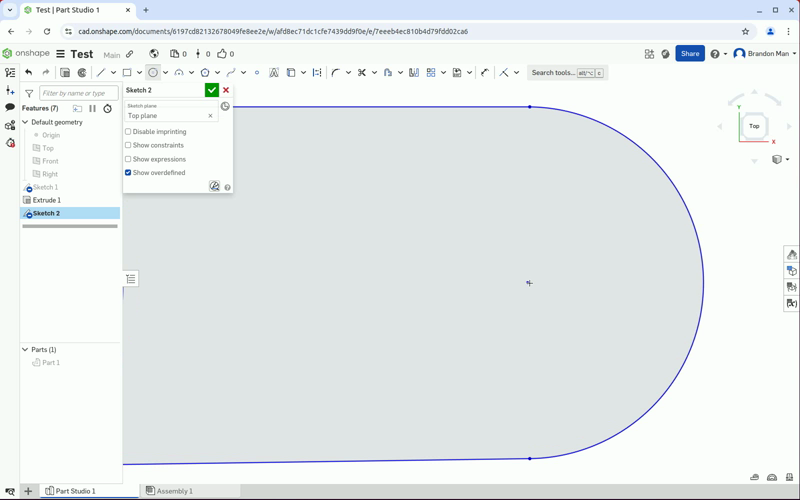
scroll(6)
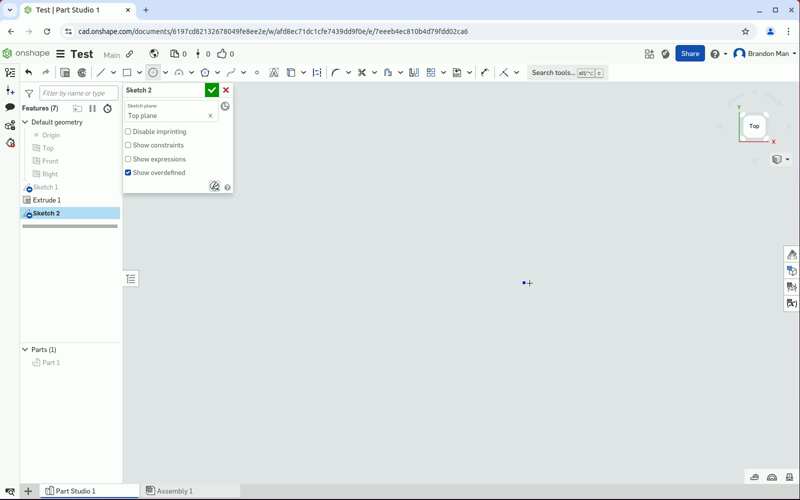
click(529, 282)
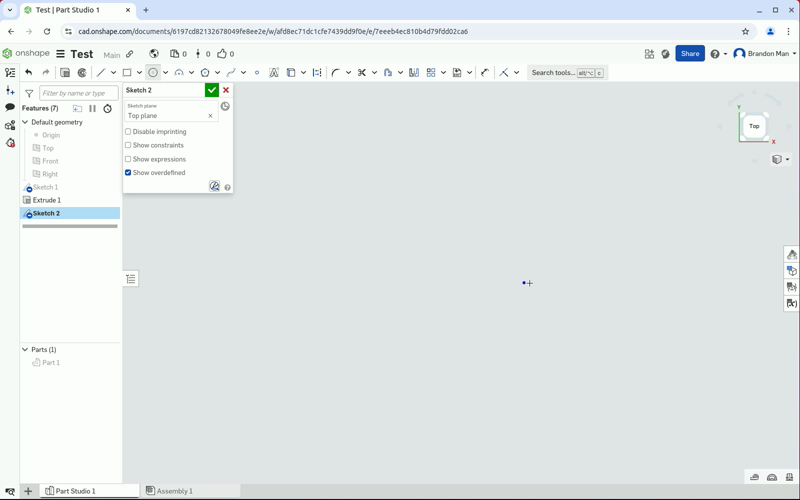
scroll(-6)
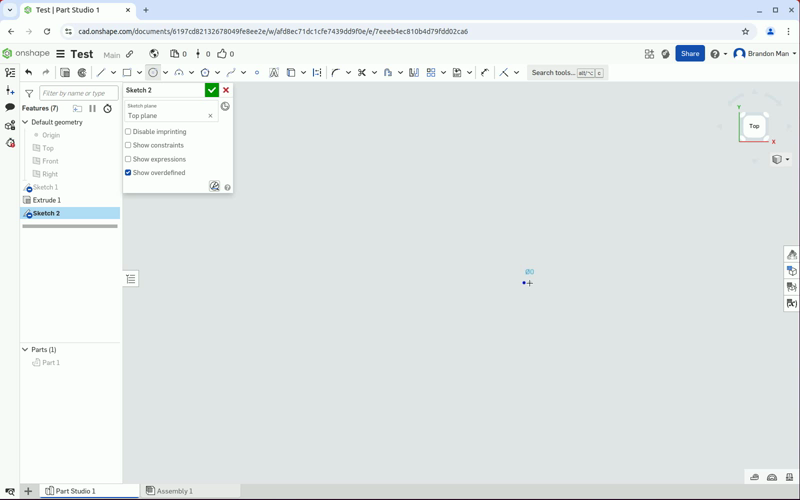
scroll(-6)
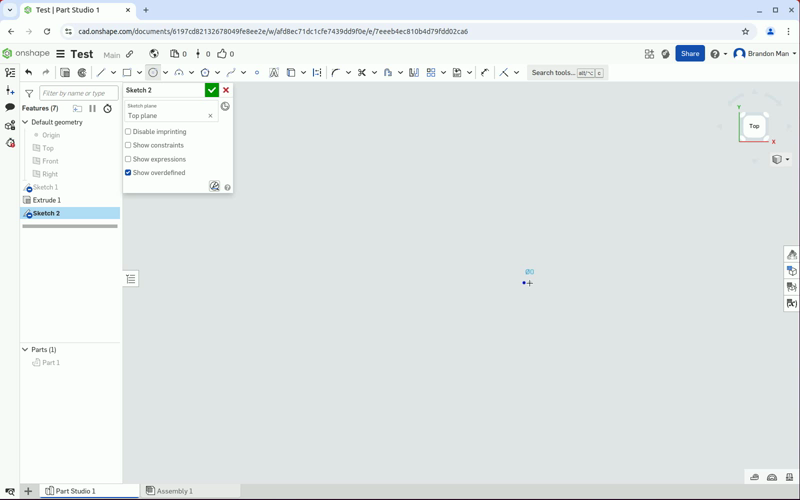
scroll(-6)
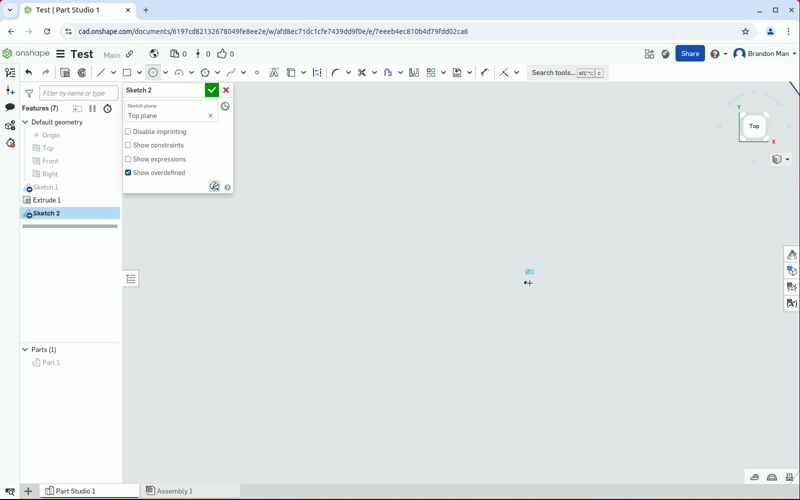
scroll(-6)
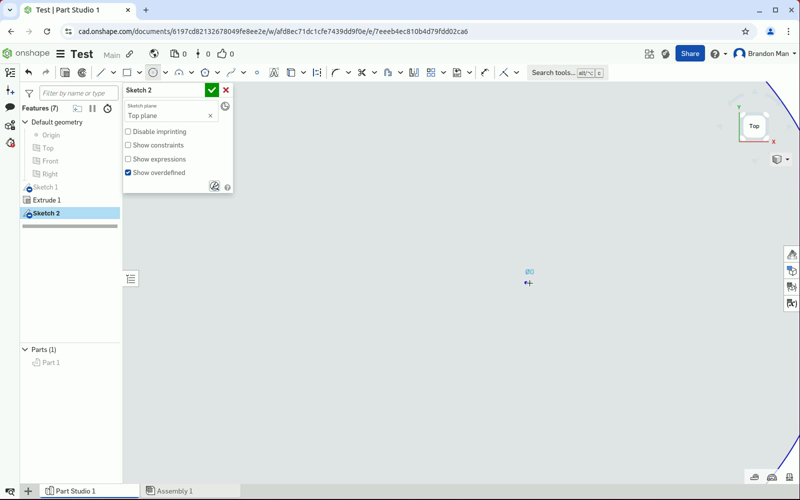
scroll(-6)
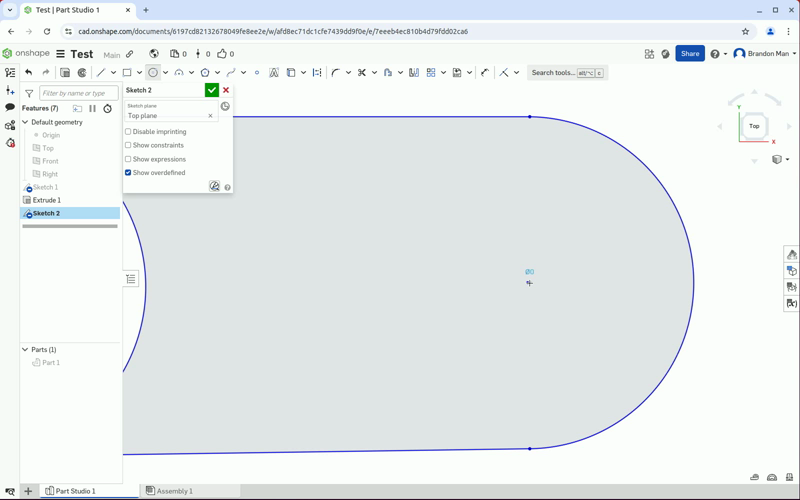
scroll(-6)
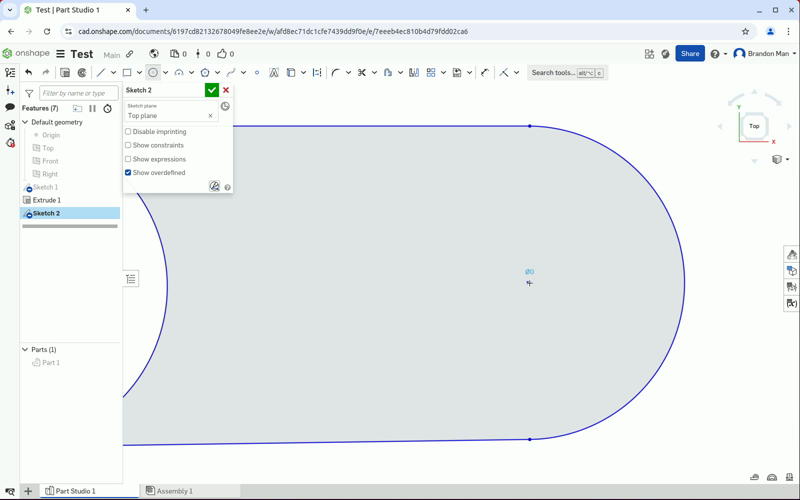
scroll(-6)
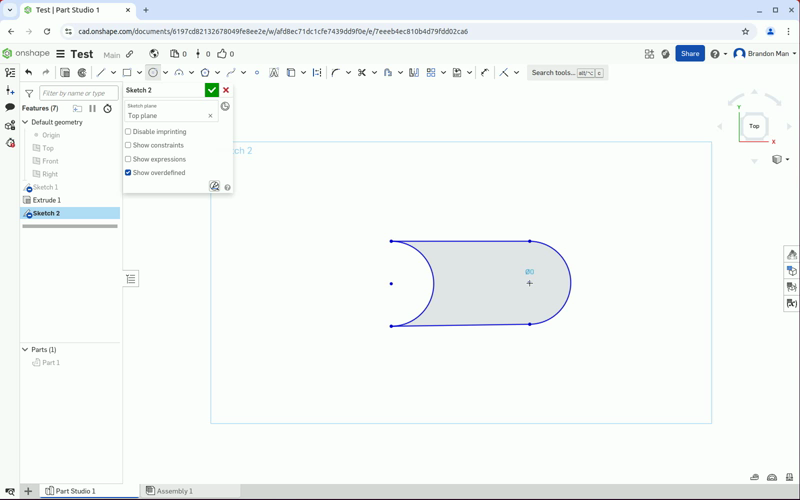
key_up(shift)
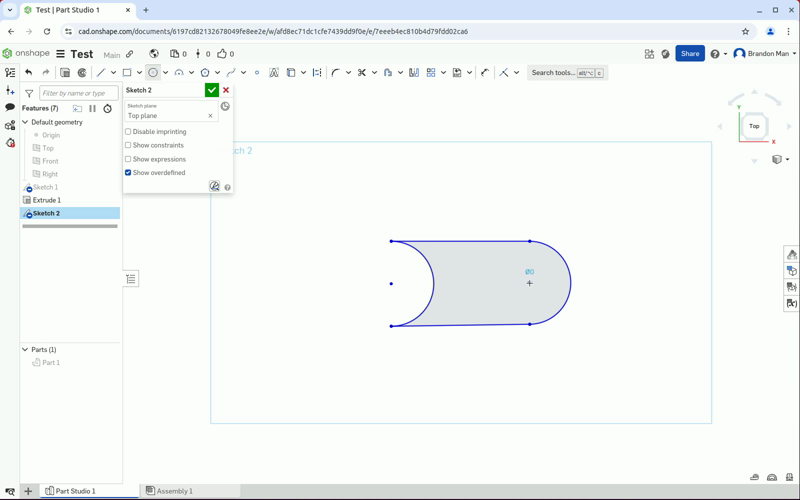
mouse_move(554, 282)
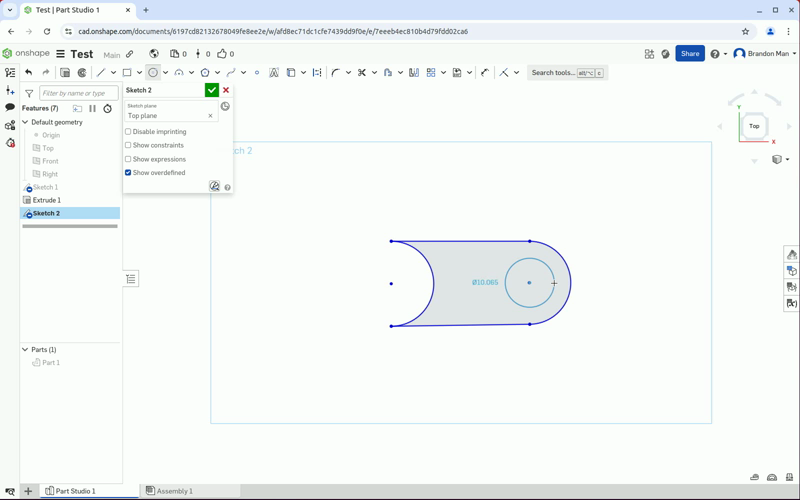
click(554, 282)
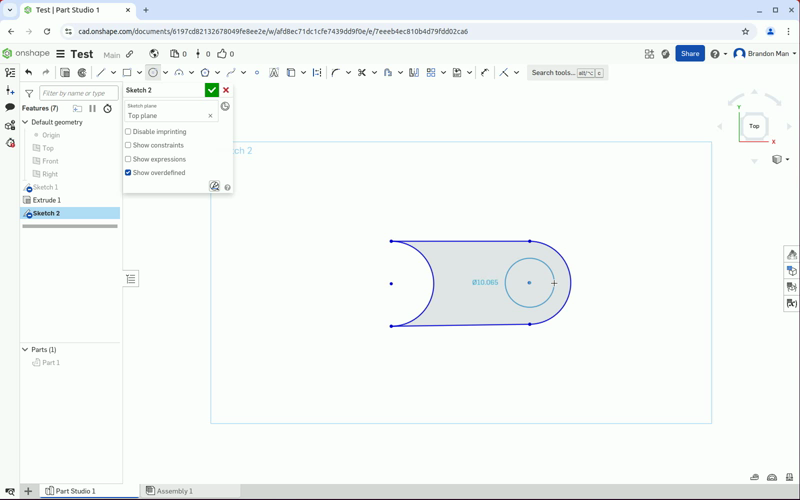
key(esc)
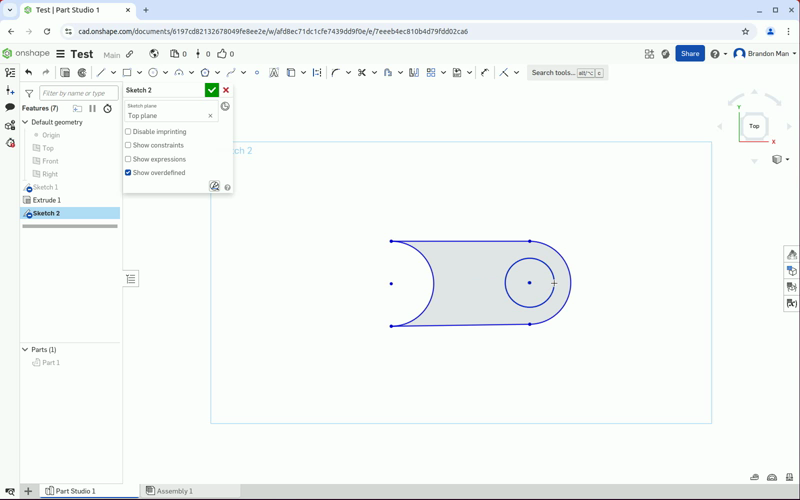
mouse_move(510, 314)
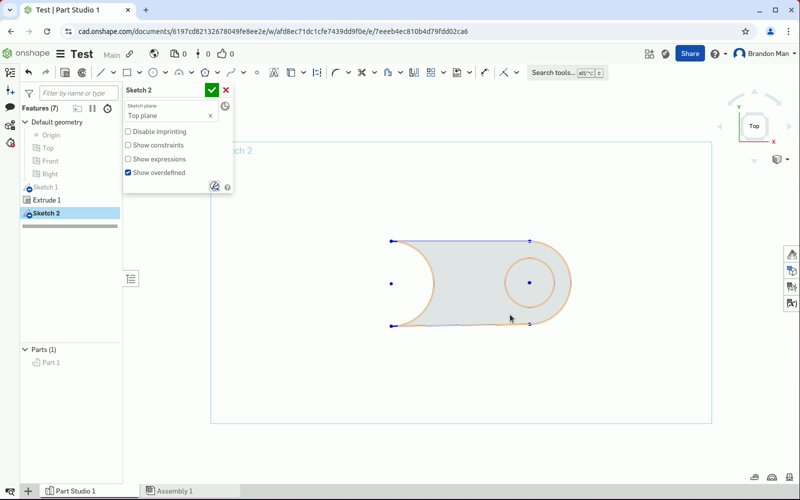
click(510, 314)
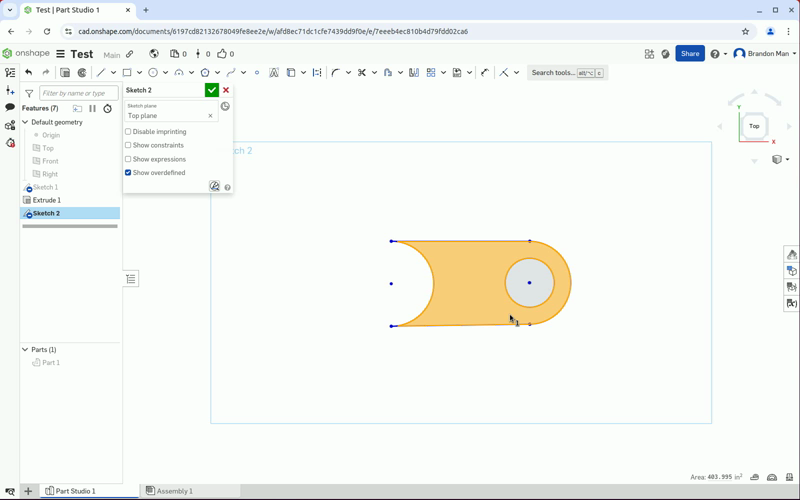
mouse_move(73, 352)
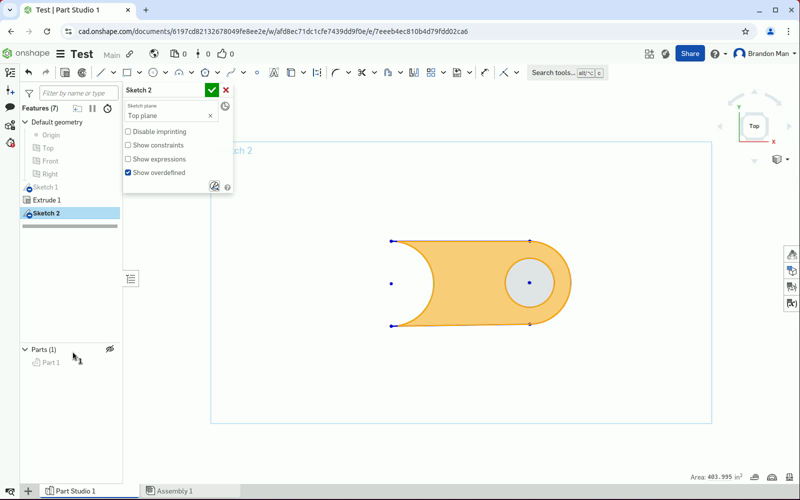
key(shift+y)
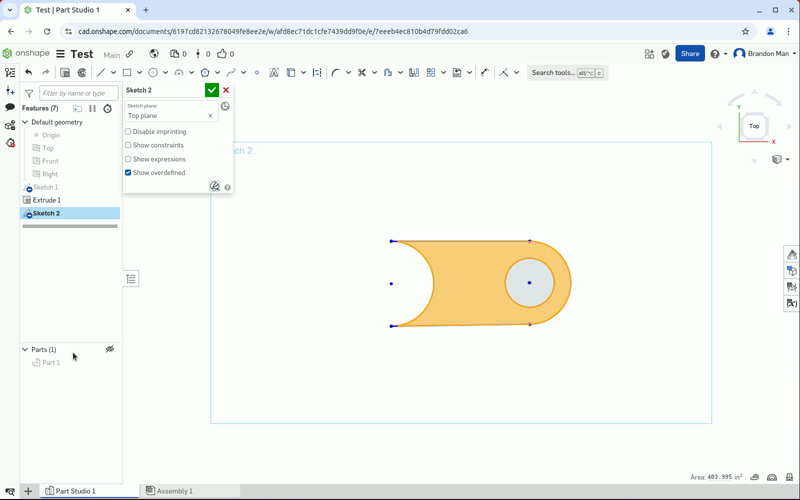
key(shift+e)
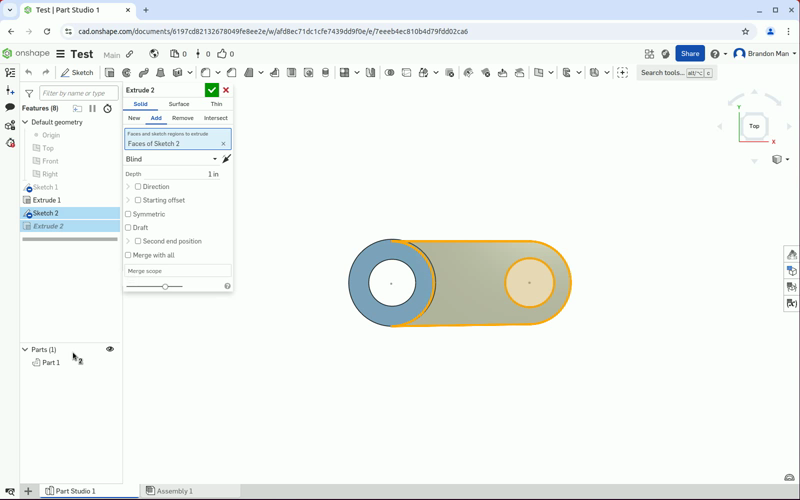
mouse_move(143, 106)
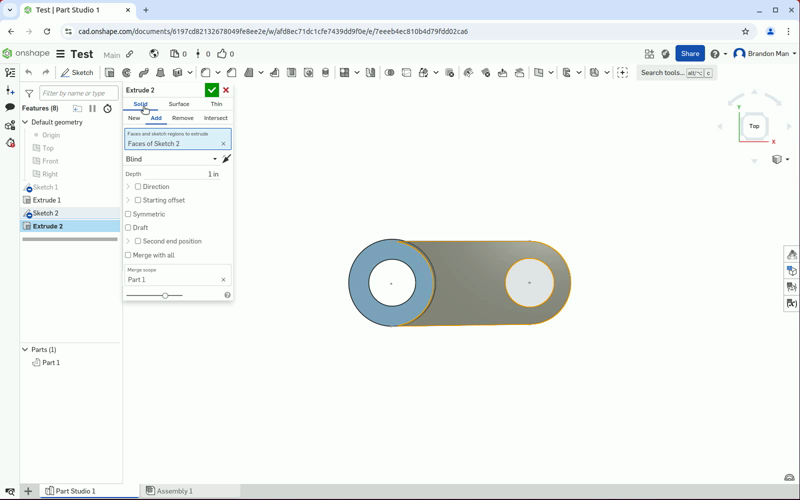
click(143, 106)
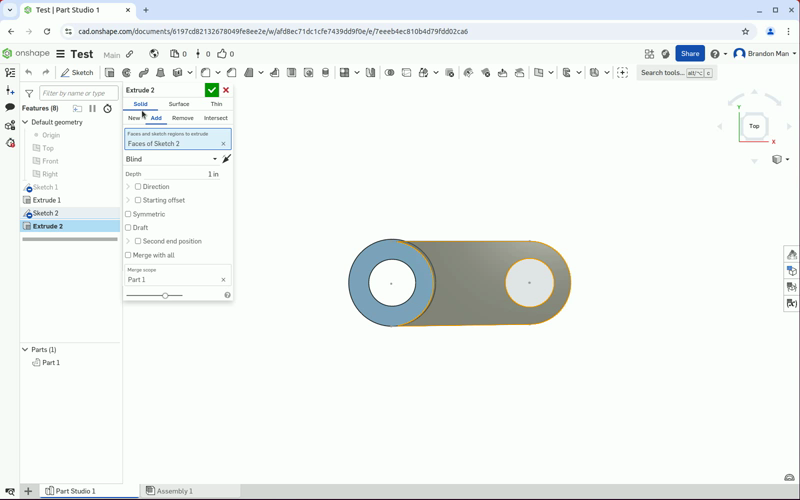
mouse_move(137, 120)
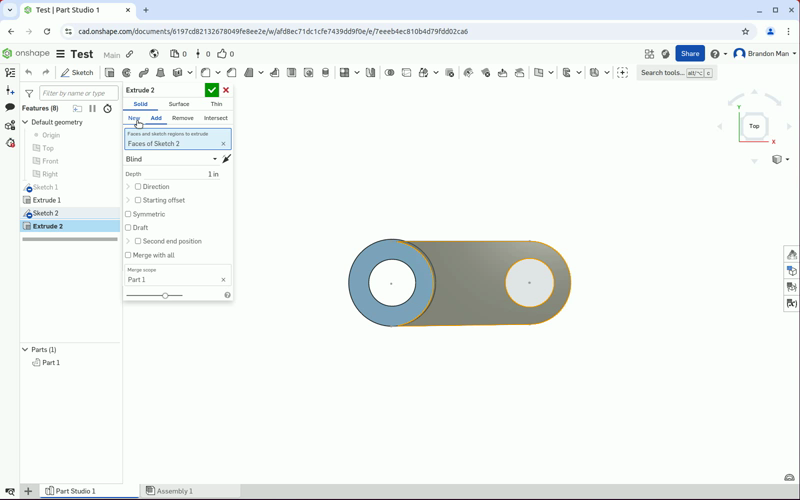
click(137, 120)
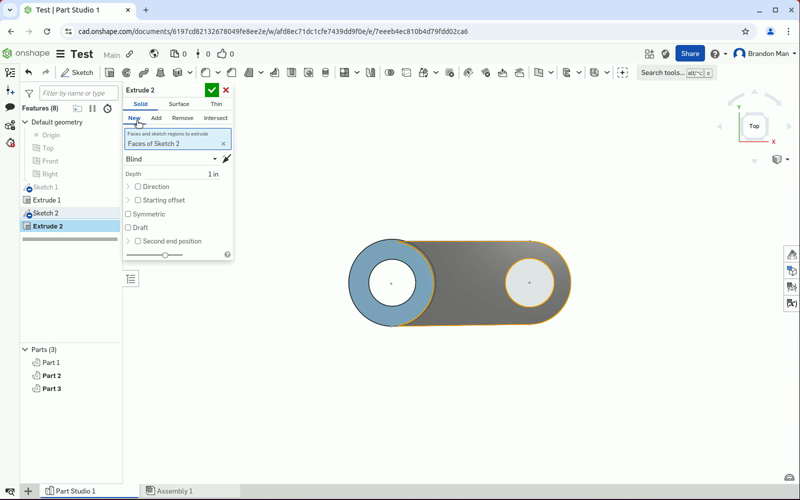
key(tab, 4)
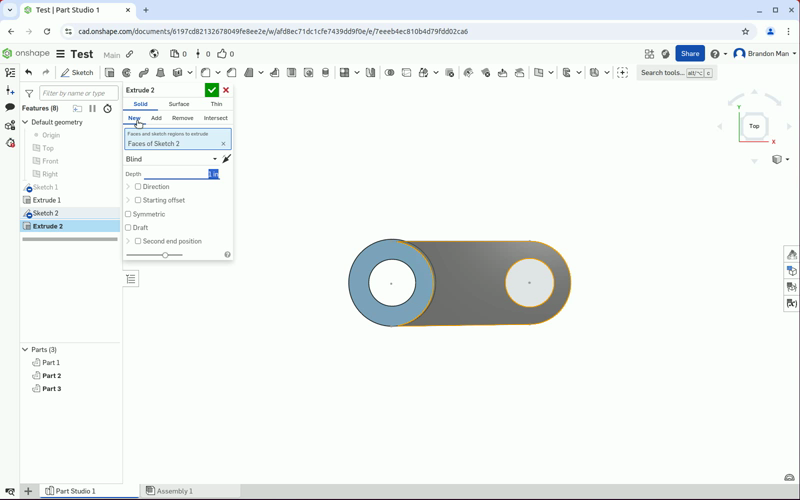
text(7.703)
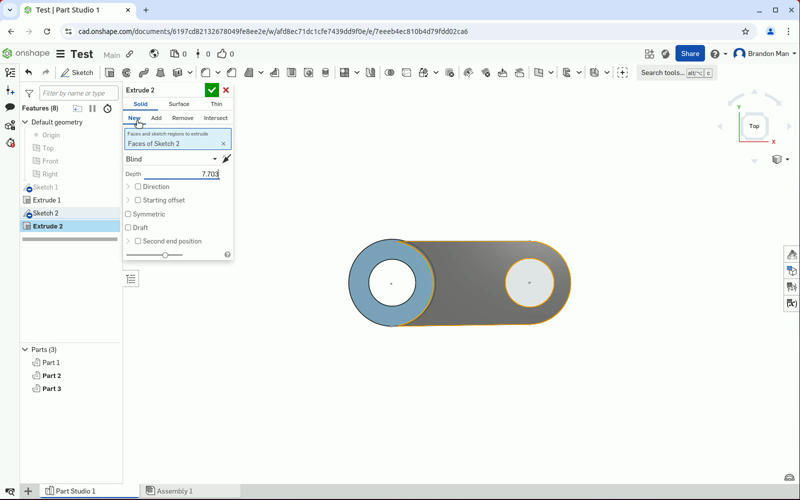
key(enter)
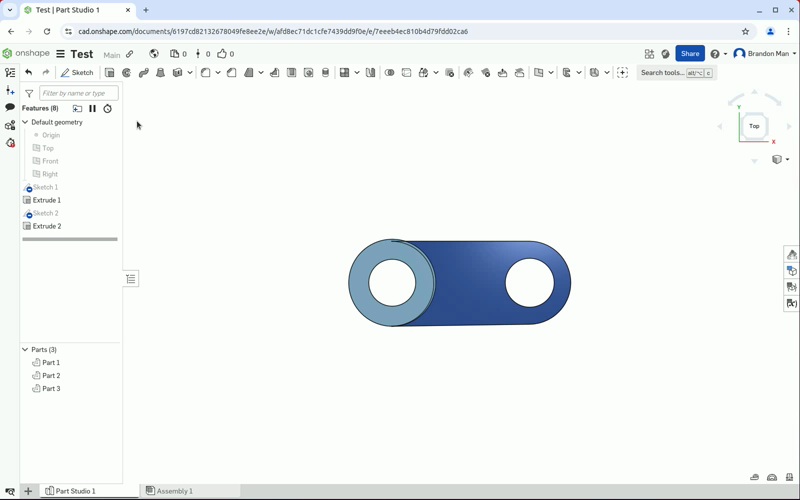
key(shift+h)
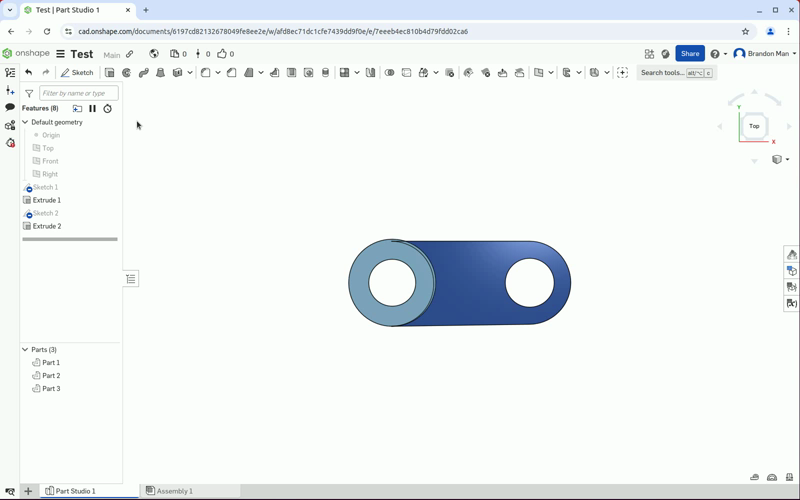
key(shift+h)
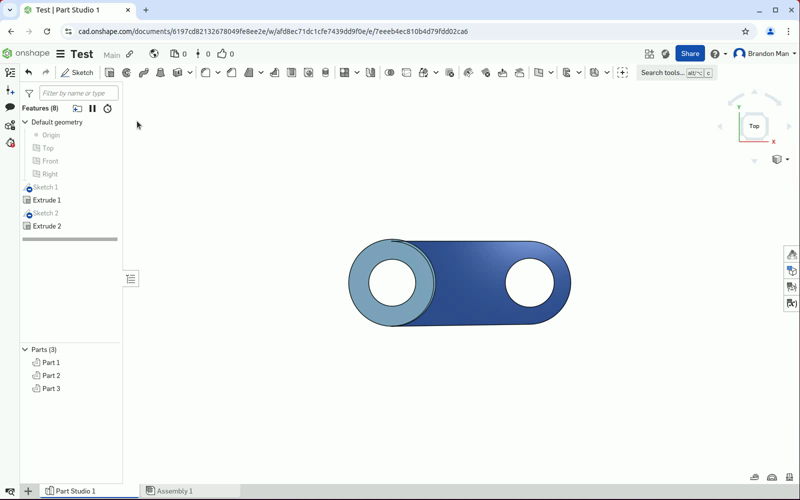
mouse_move(73, 189)
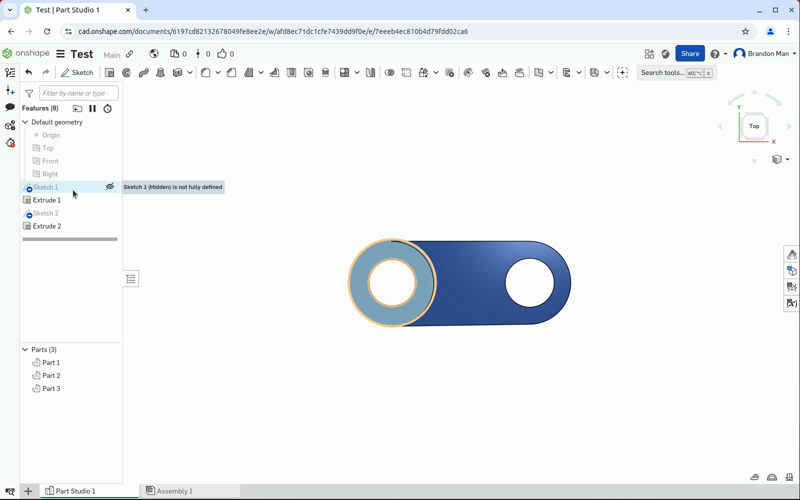
click(73, 189)
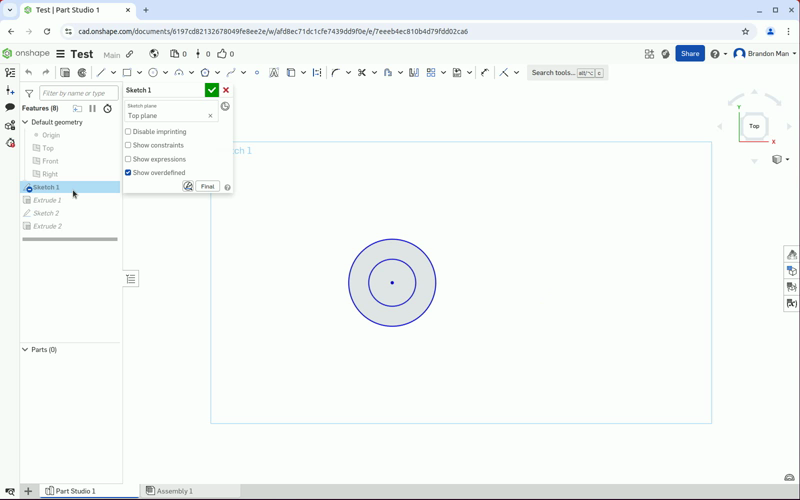
mouse_move(229, 92)
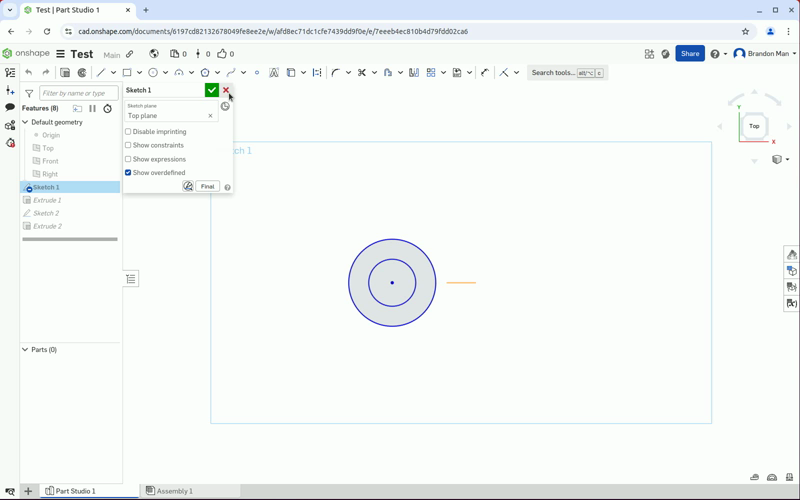
click(229, 92)
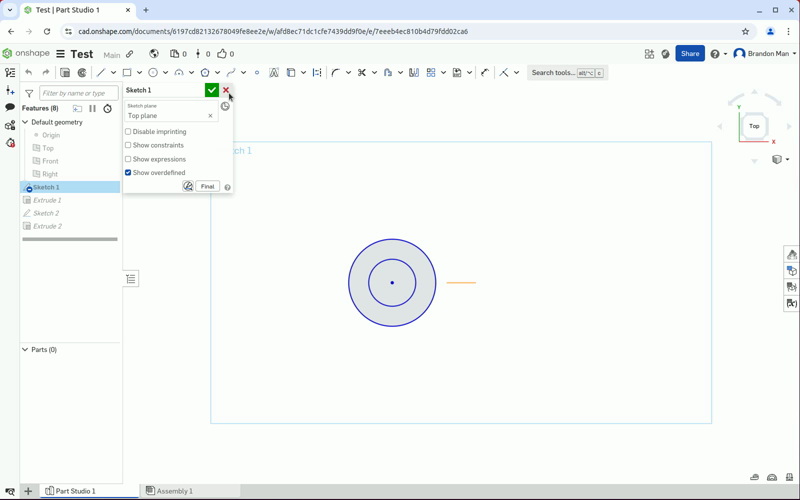
key(shift+s)
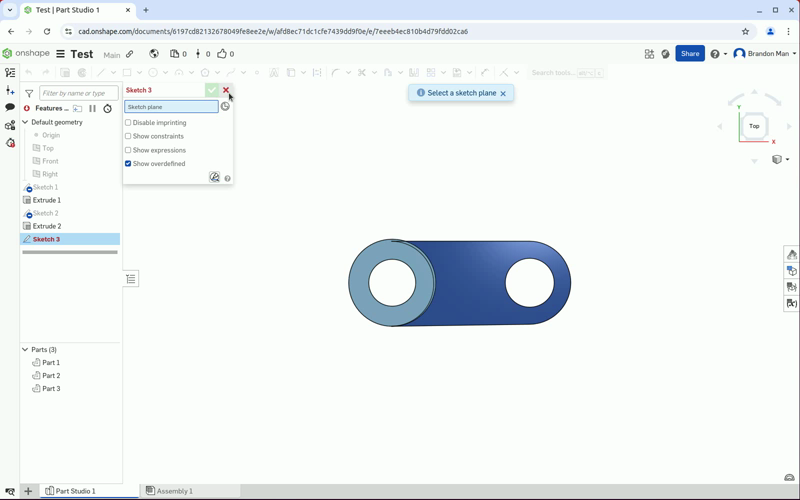
mouse_move(73, 150)
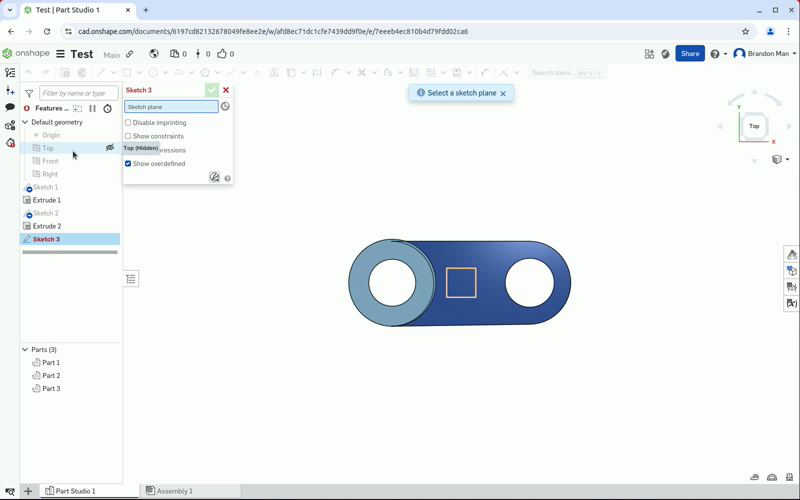
click(73, 150)
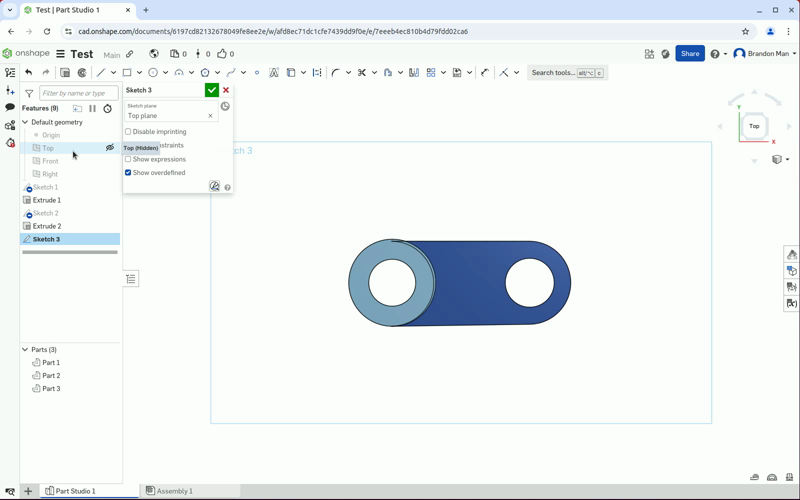
mouse_move(73, 352)
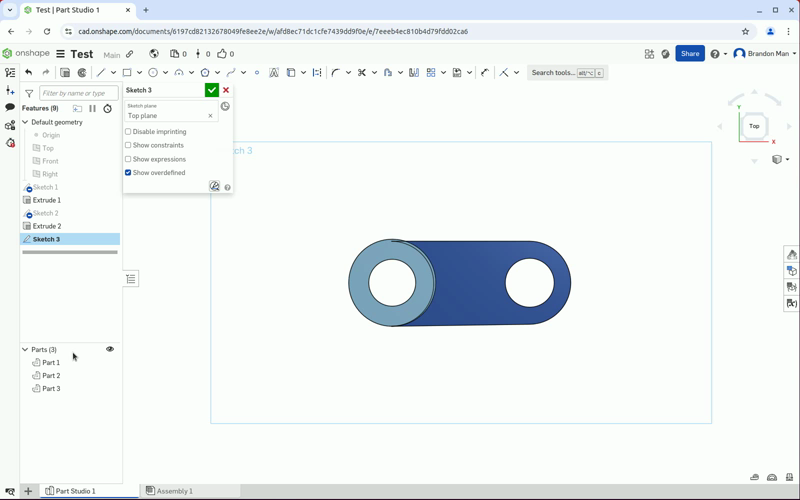
key(y)
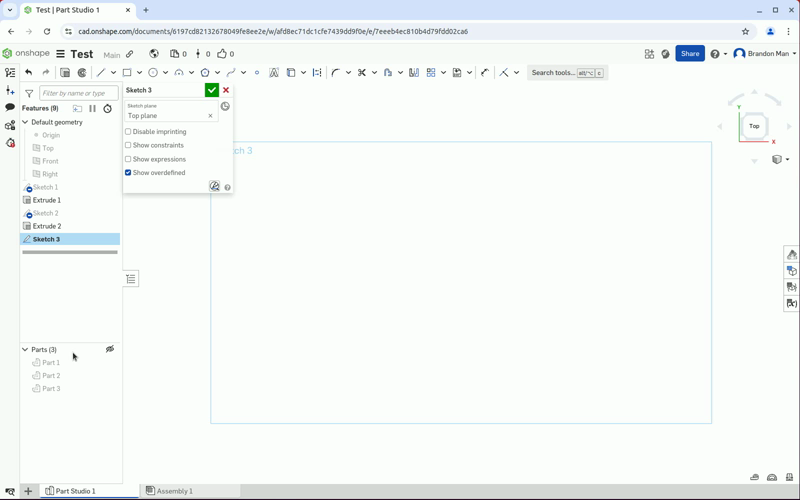
key(c)
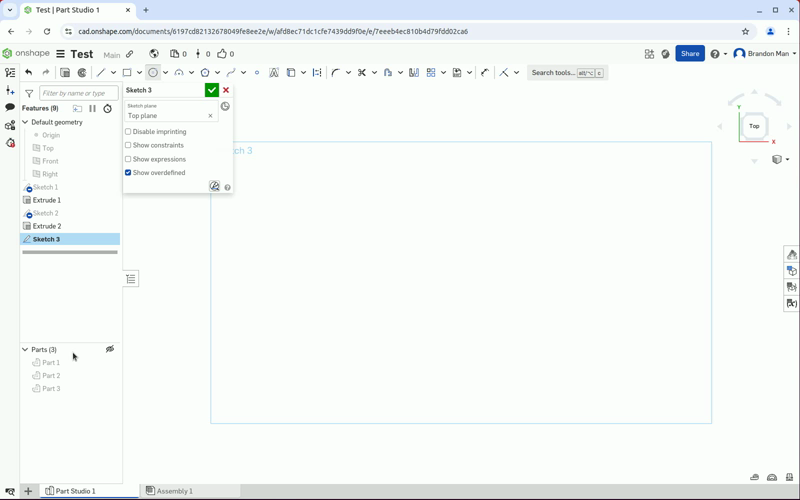
key_down(shift)
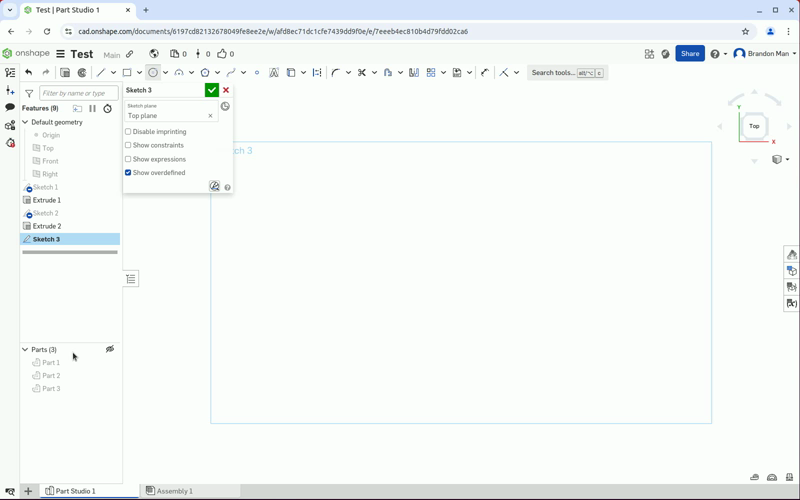
mouse_move(392, 282)
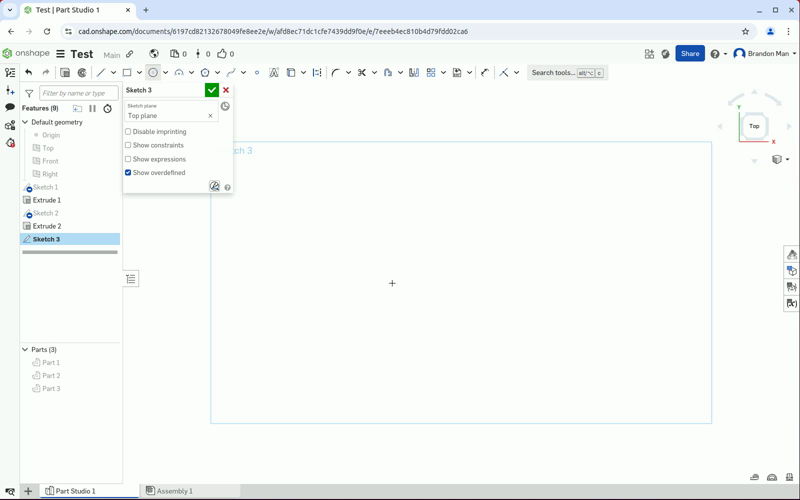
click(392, 282)
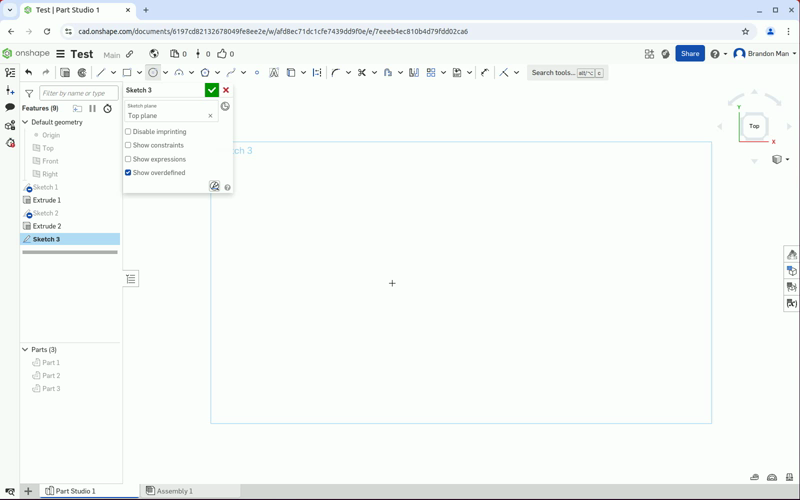
key_up(shift)
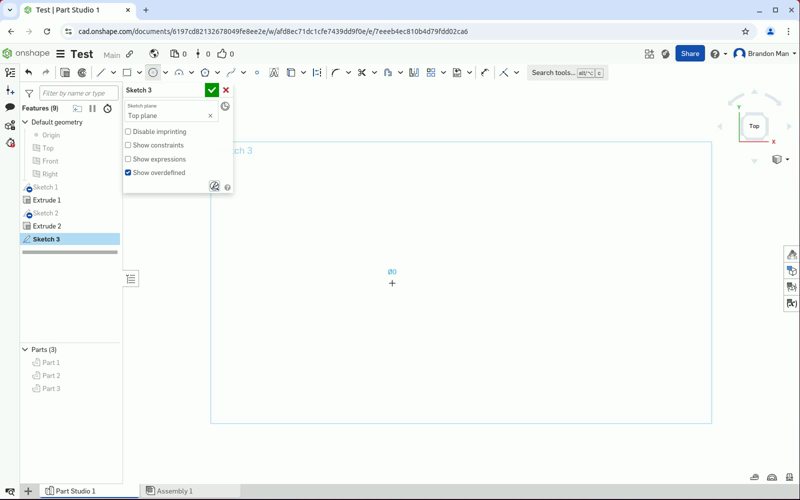
mouse_move(435, 282)
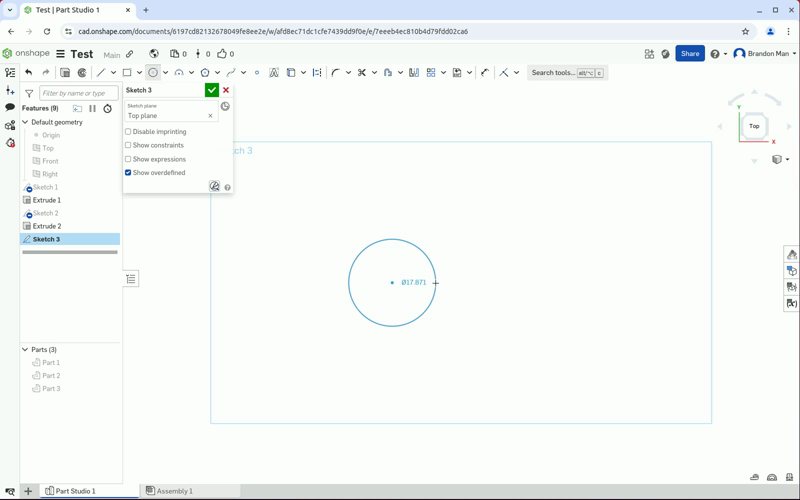
click(435, 282)
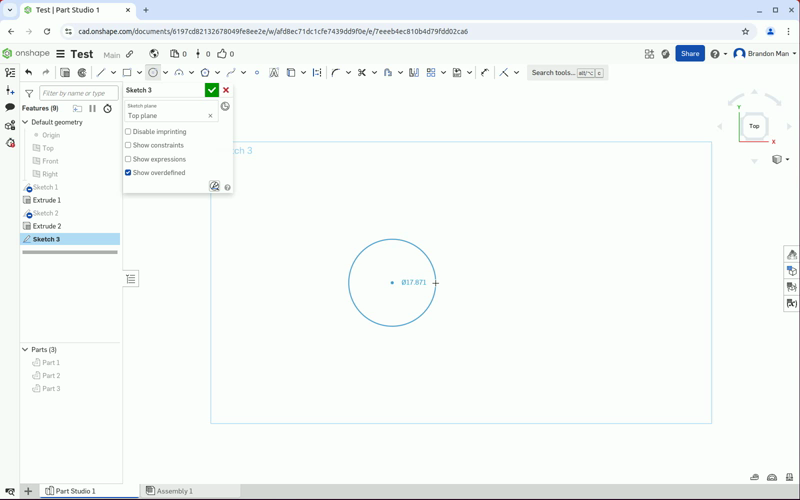
key(esc)
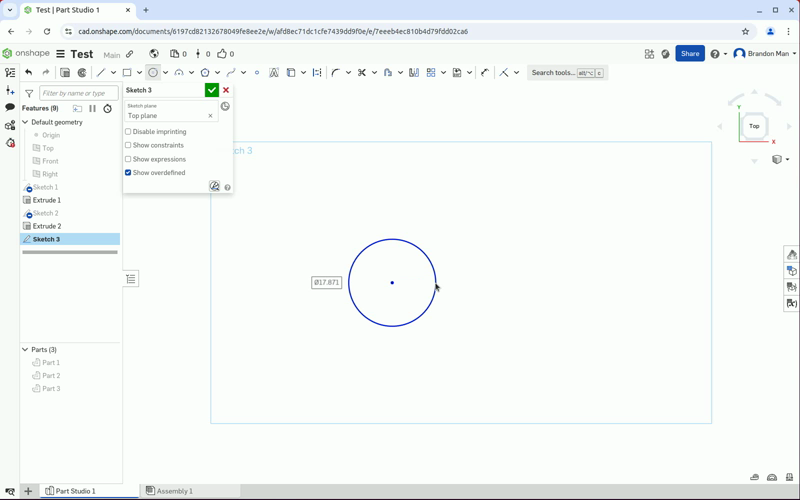
key(c)
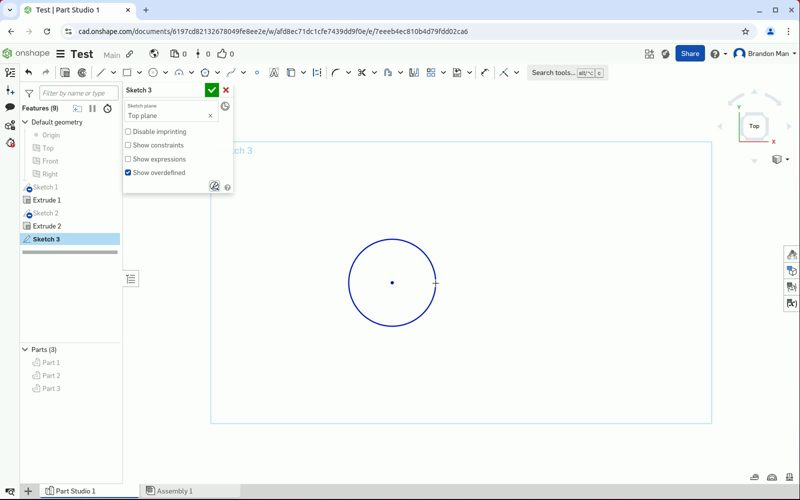
key_down(shift)
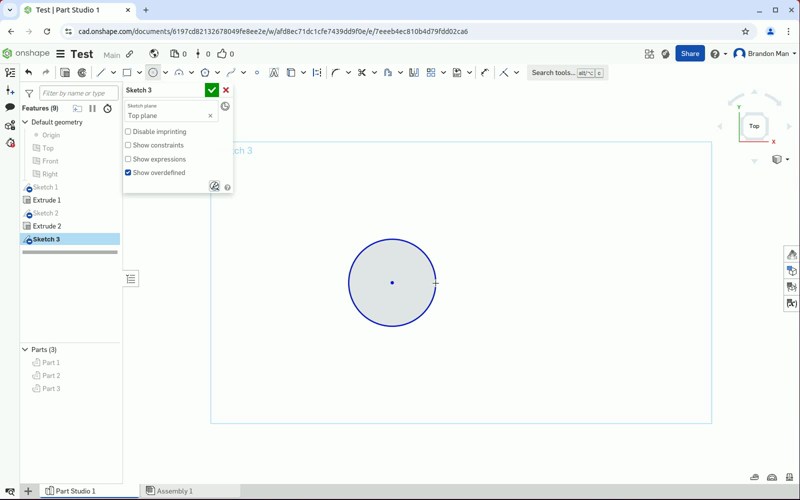
mouse_move(392, 282)
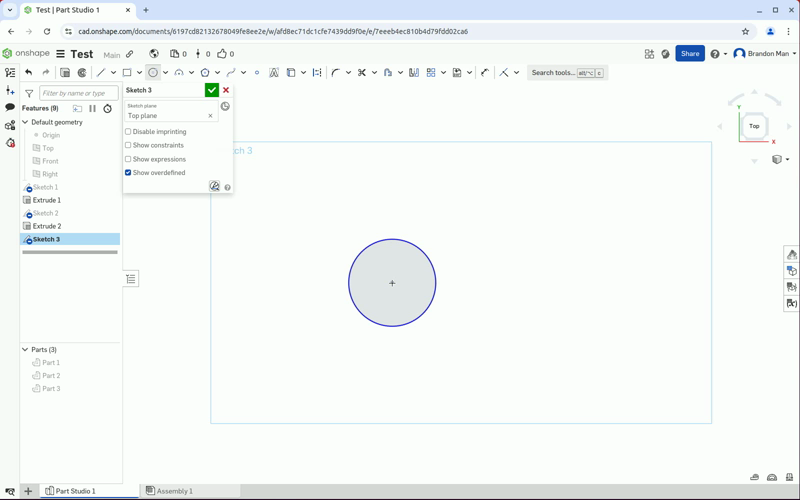
click(392, 282)
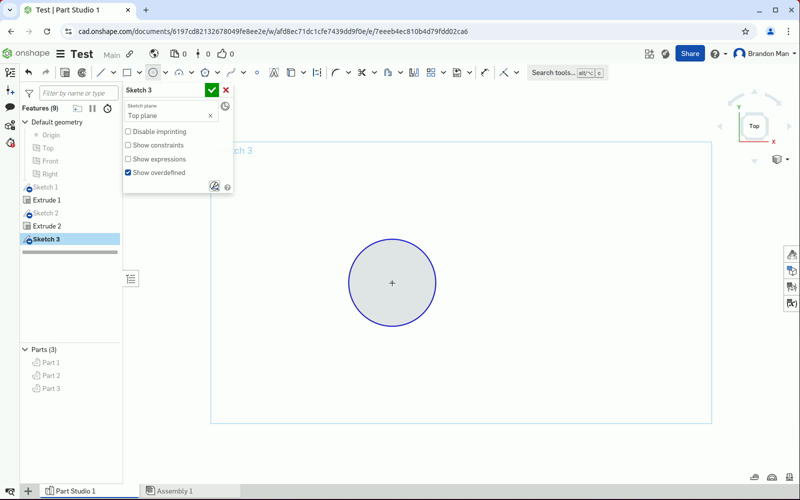
key_up(shift)
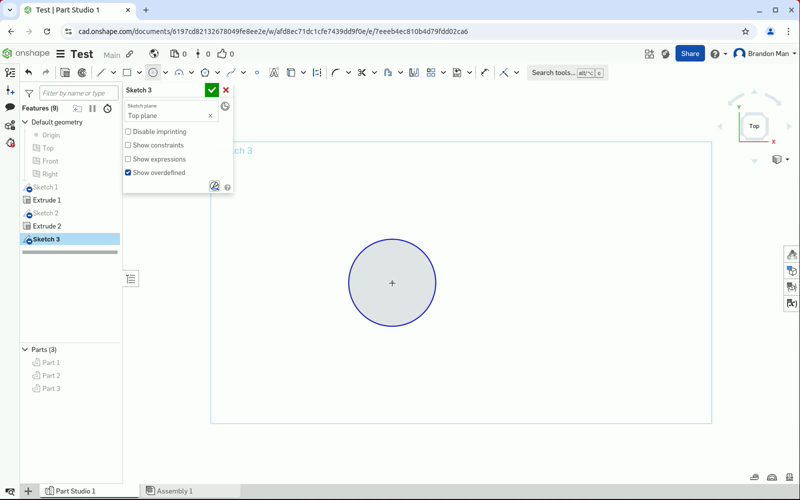
mouse_move(415, 282)
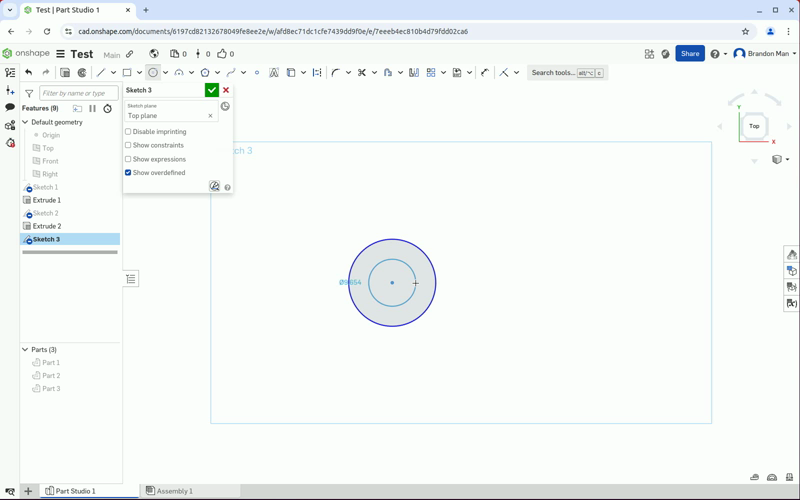
click(415, 282)
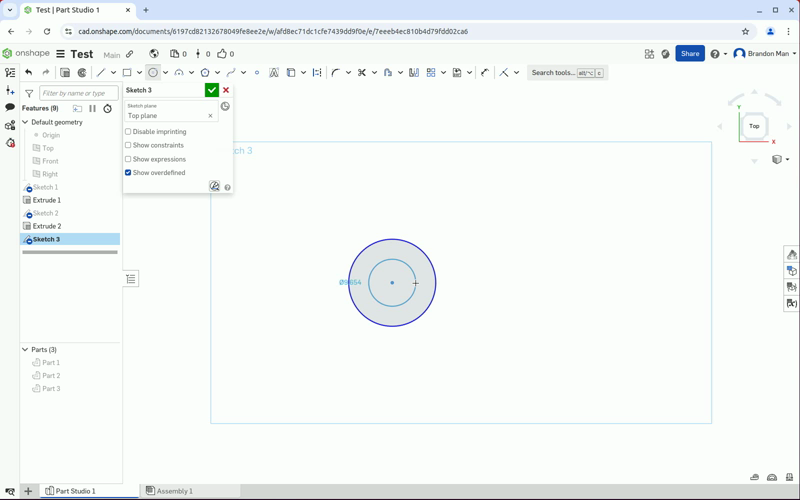
key(esc)
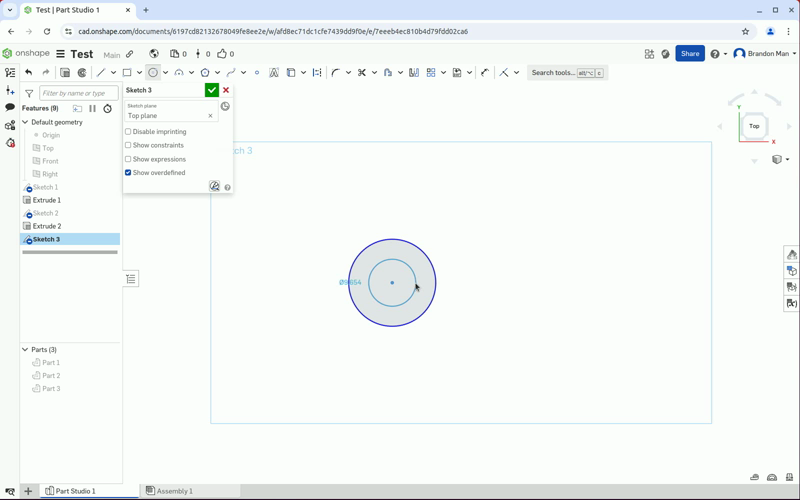
mouse_move(410, 307)
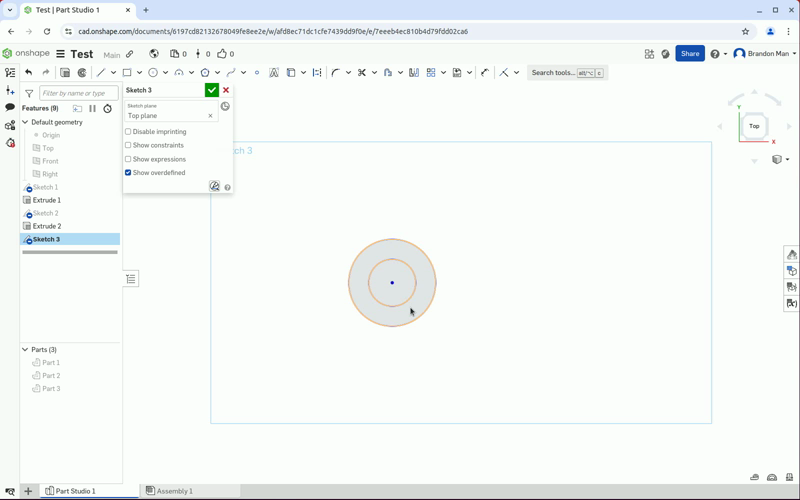
click(410, 307)
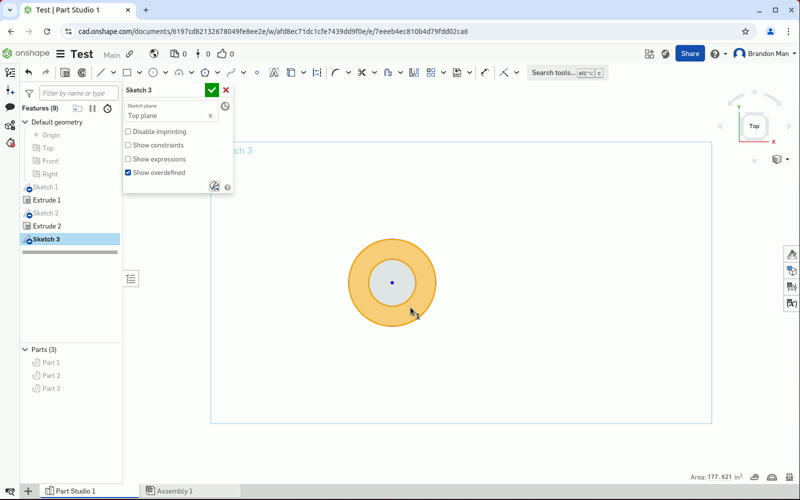
mouse_move(73, 352)
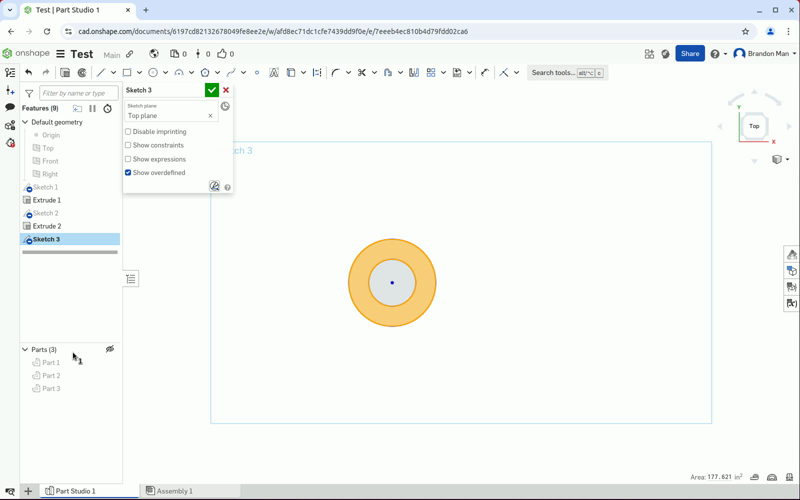
key(shift+y)
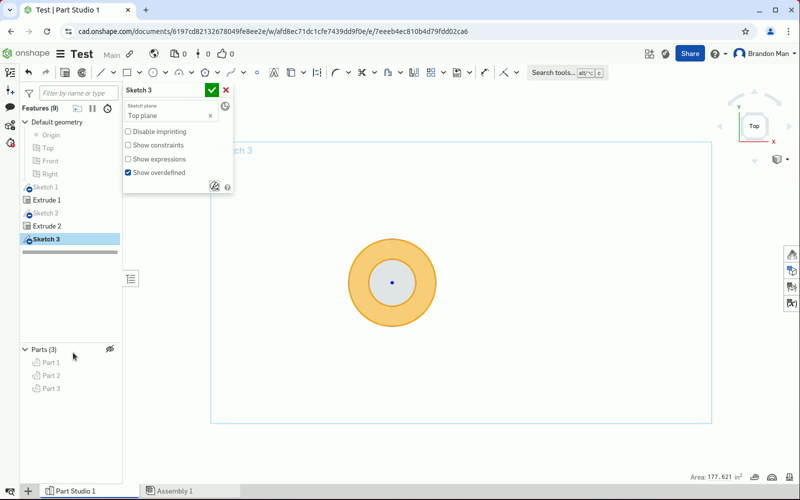
key(shift+e)
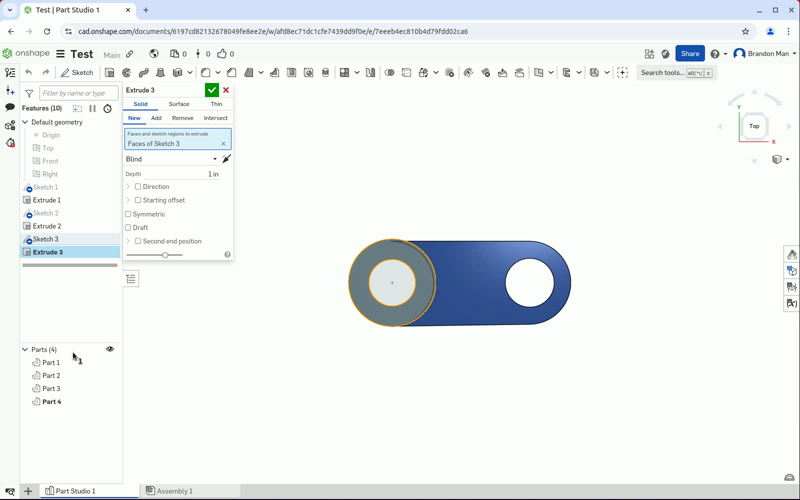
mouse_move(143, 106)
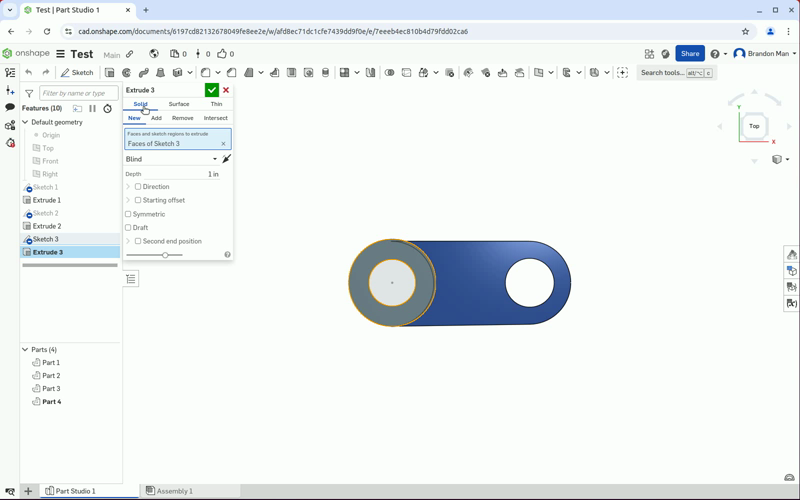
click(143, 106)
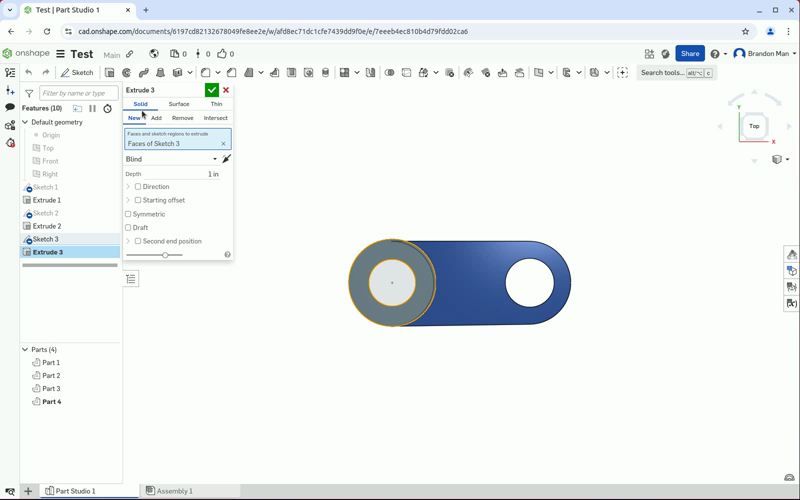
mouse_move(137, 120)
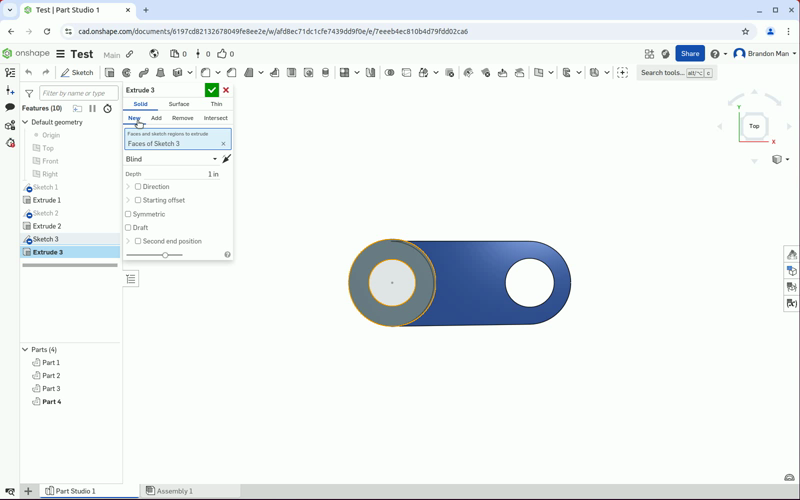
click(137, 120)
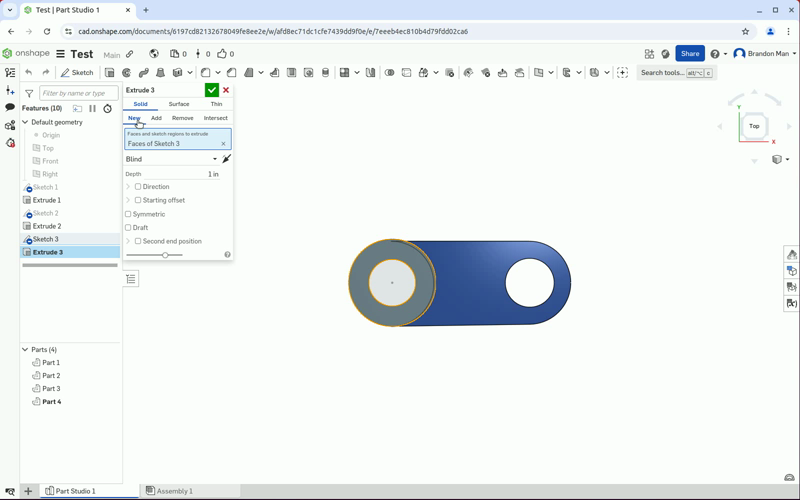
key(tab, 4)
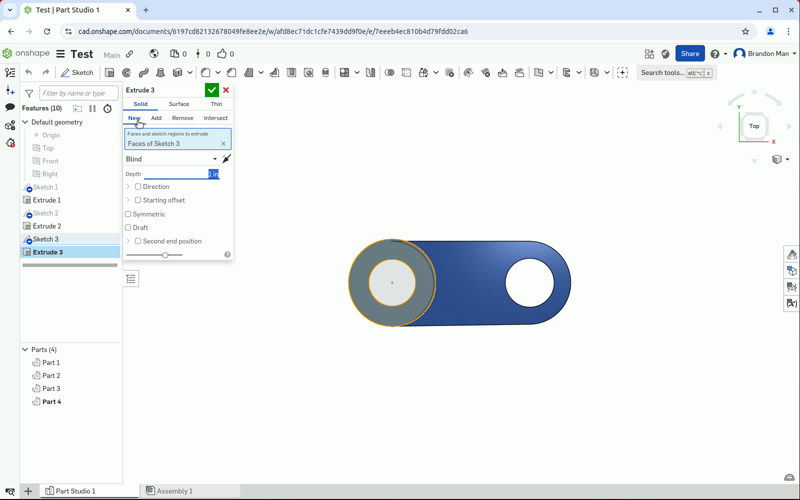
text(15.165)
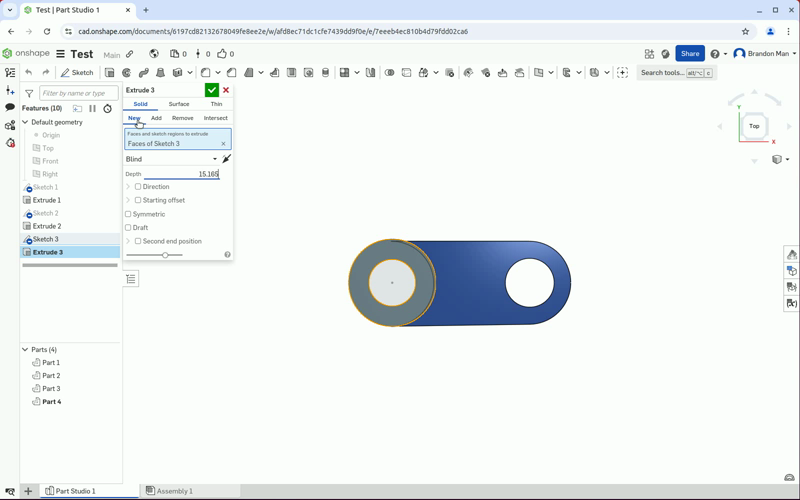
key(enter)
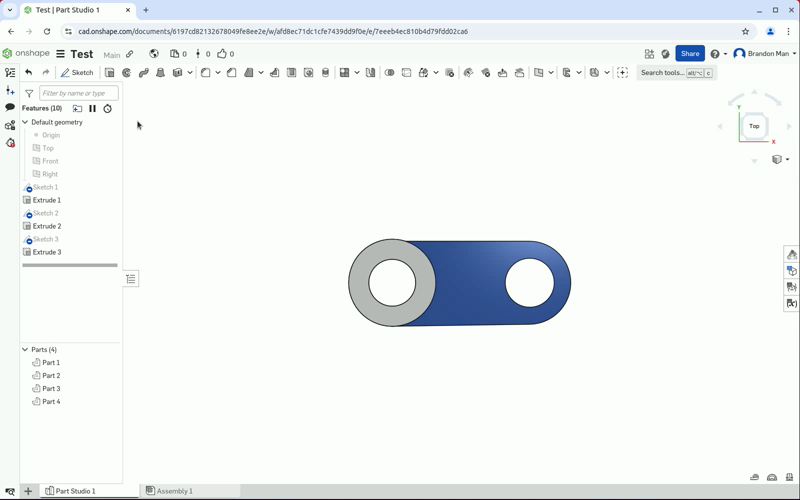
key(shift+h)
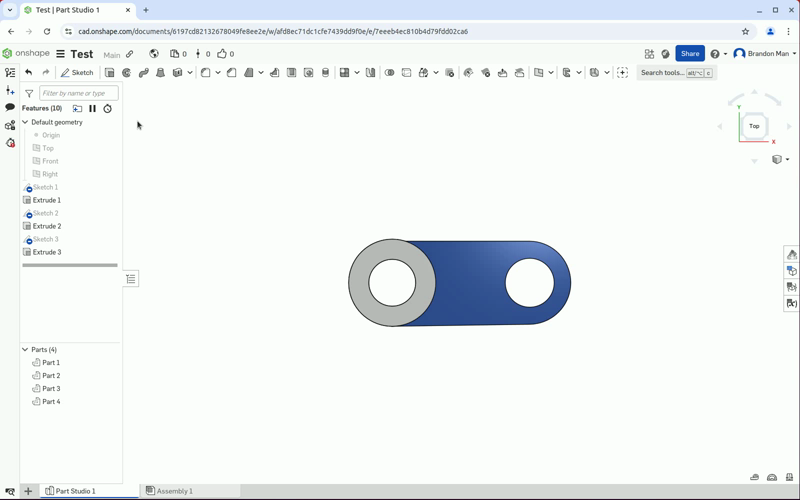
key(shift+h)
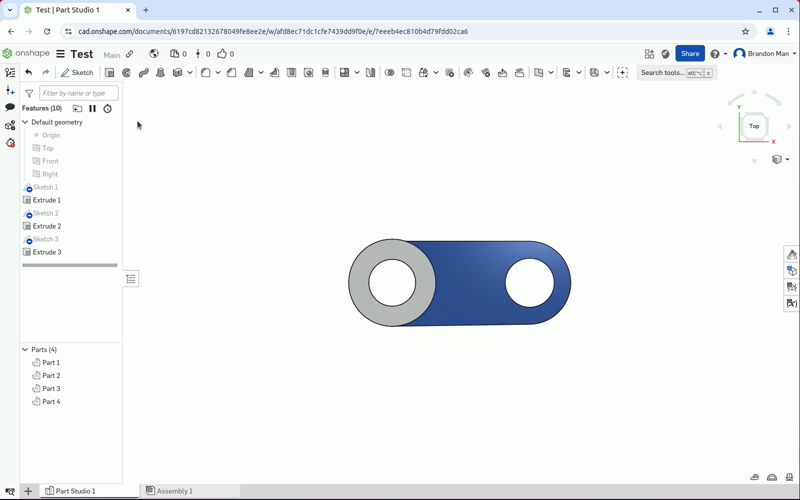
key(shift+7)
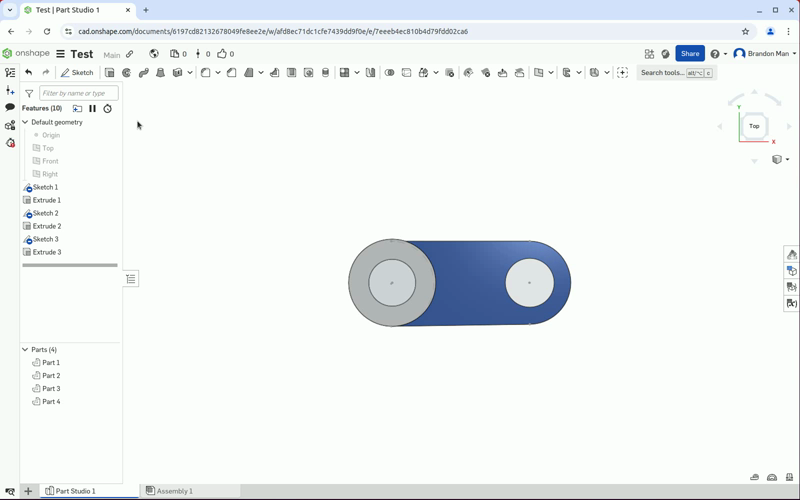
key(up, 3)
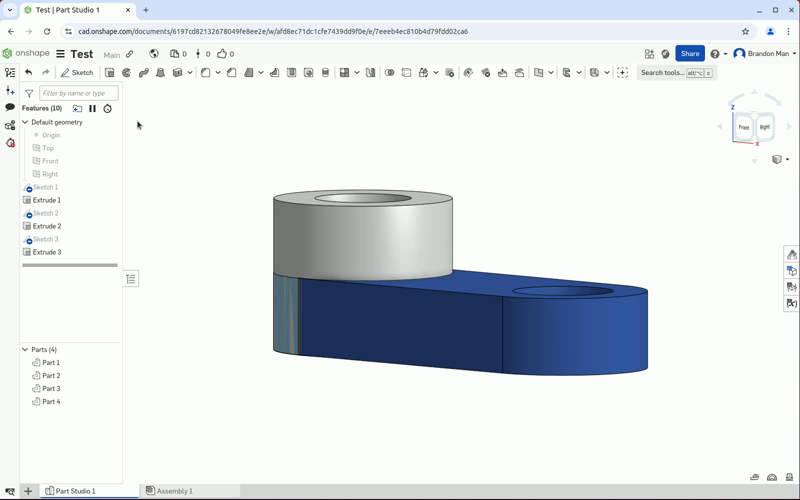
key(left, 3)
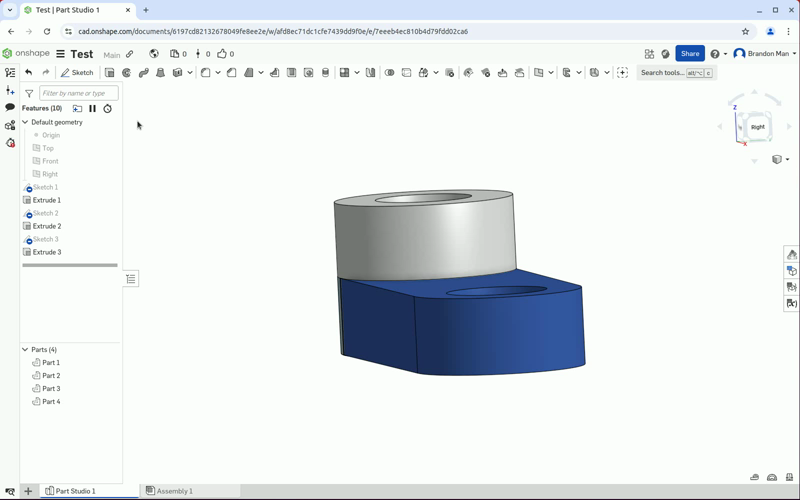
key(right, 3)
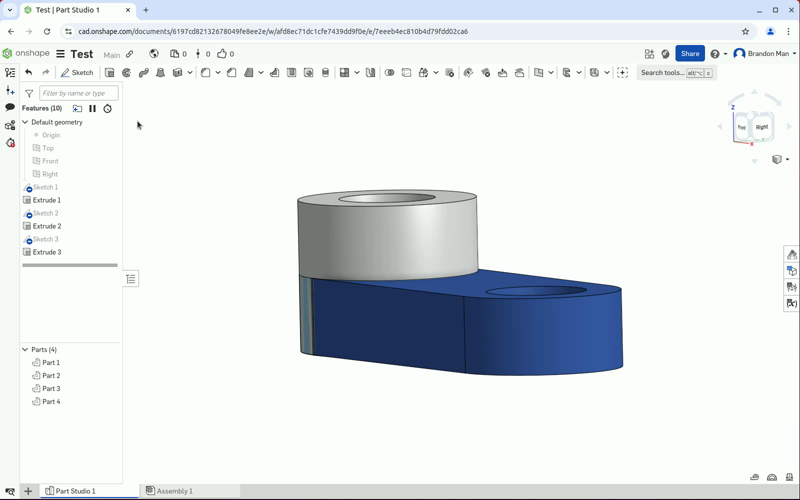
key(down, 3)
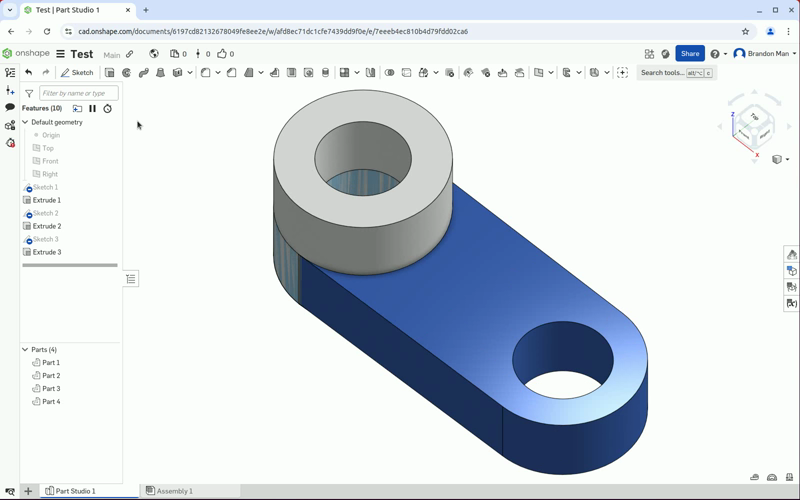
mouse_move(73, 189)
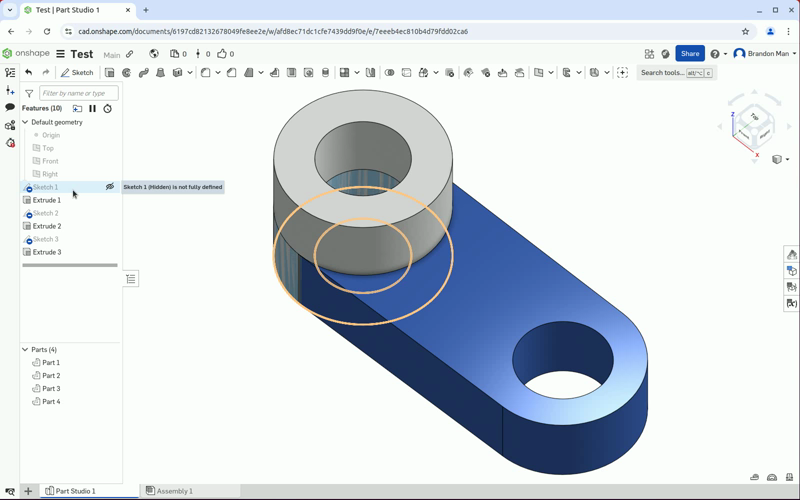
click(73, 189)